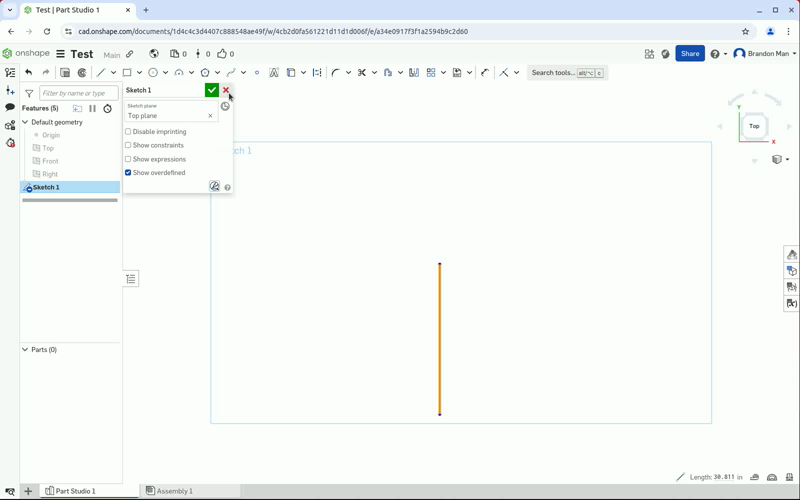
key(shift+h)
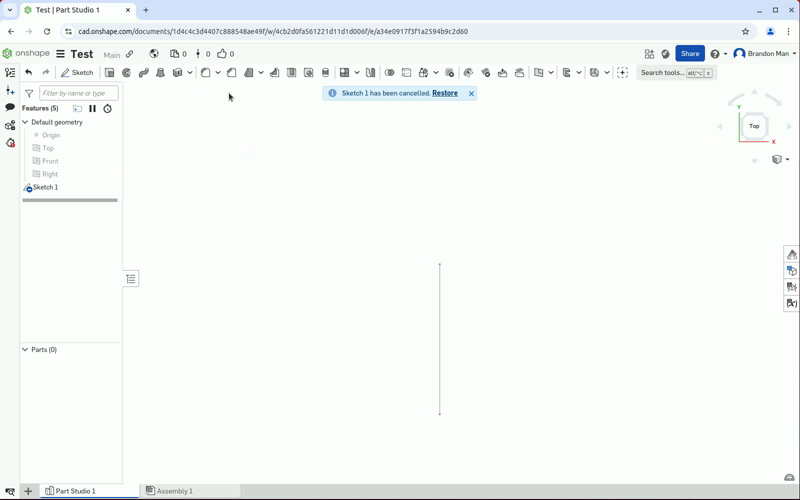
key(shift+s)
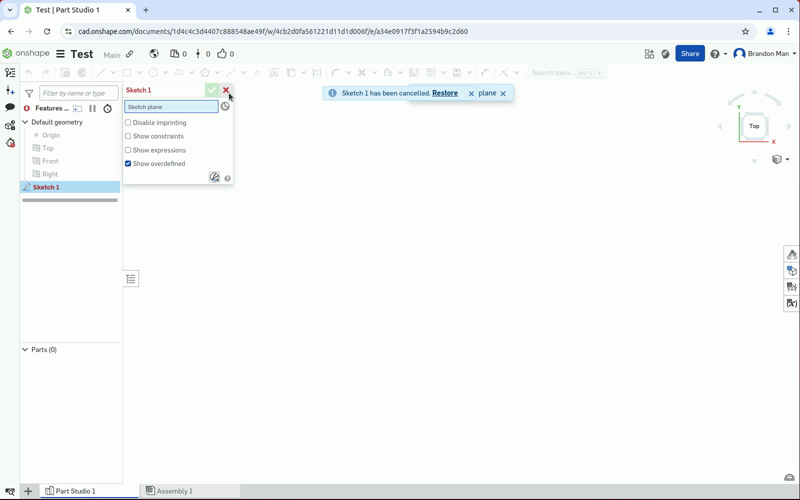
mouse_move(73, 150)
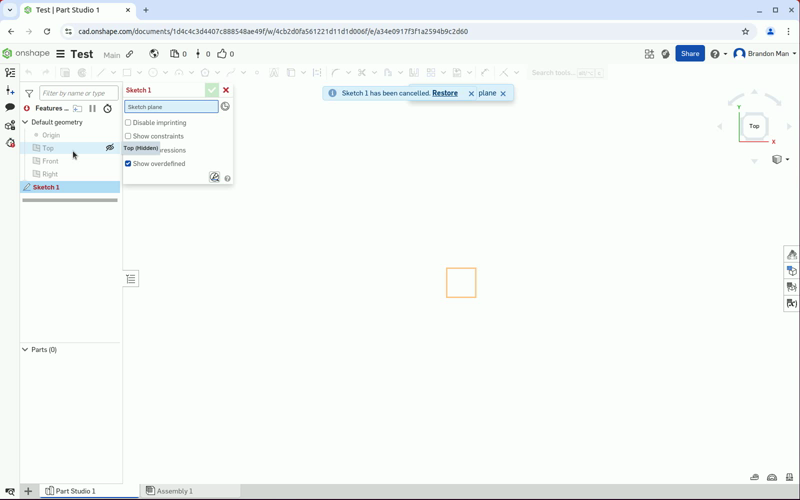
click(73, 150)
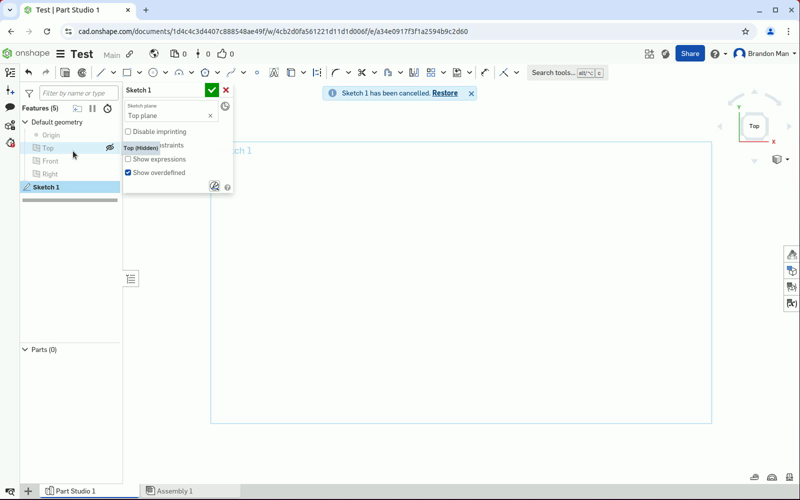
mouse_move(73, 352)
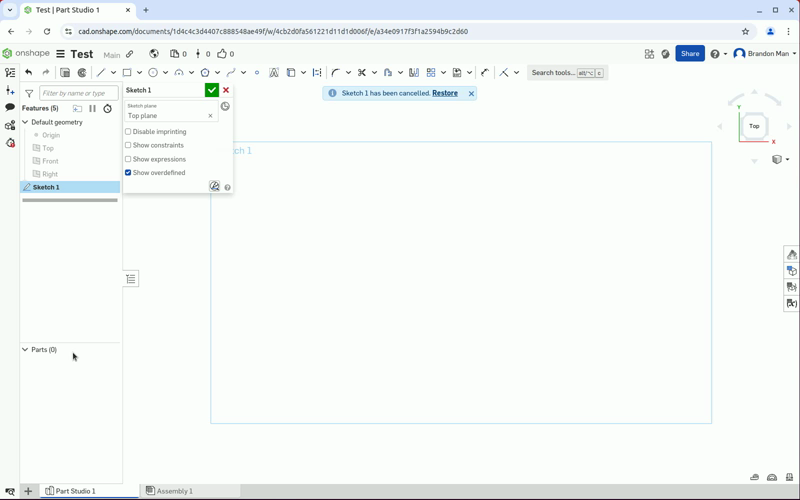
key(y)
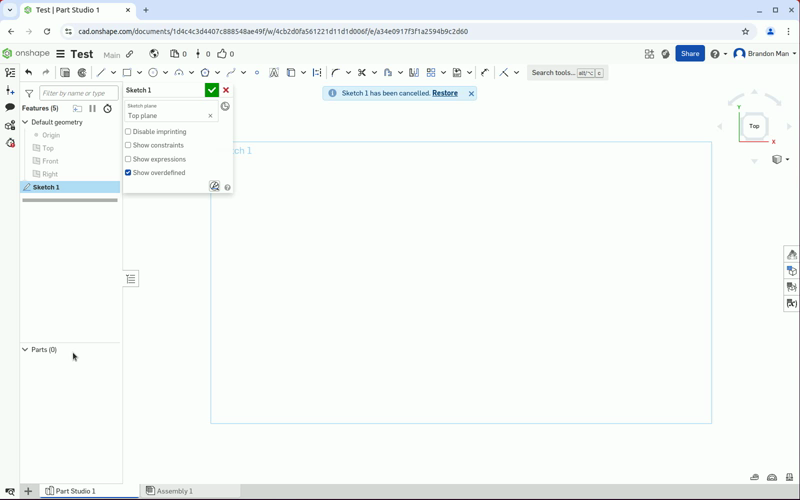
key(l)
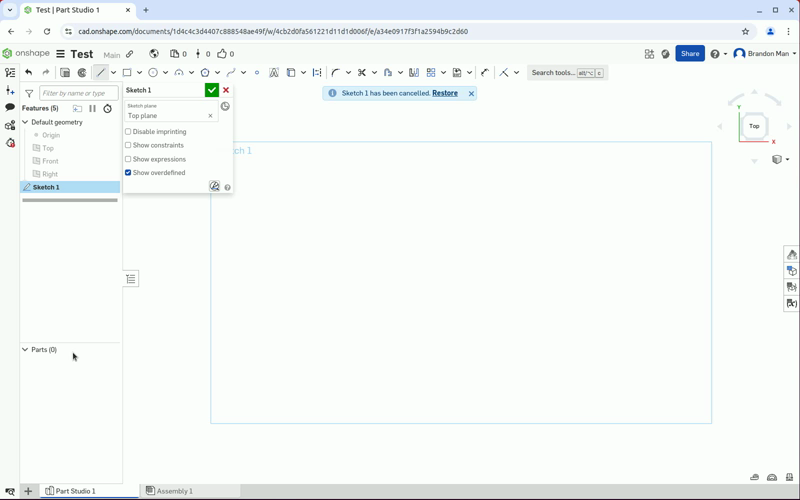
key_down(shift)
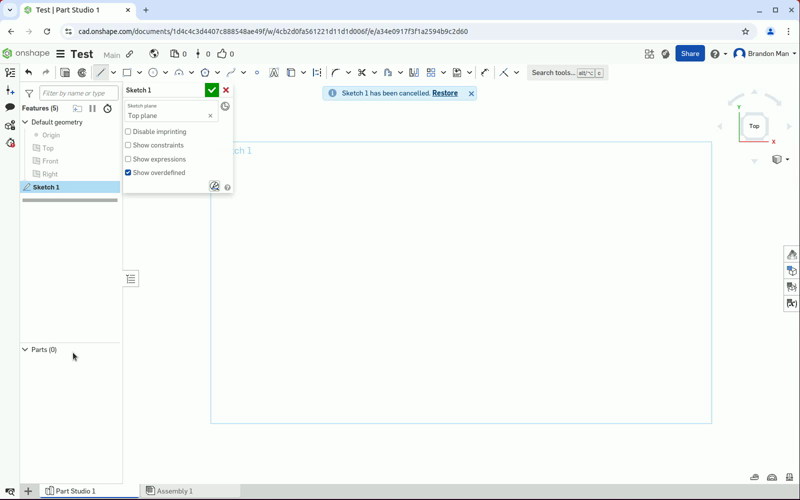
mouse_move(460, 282)
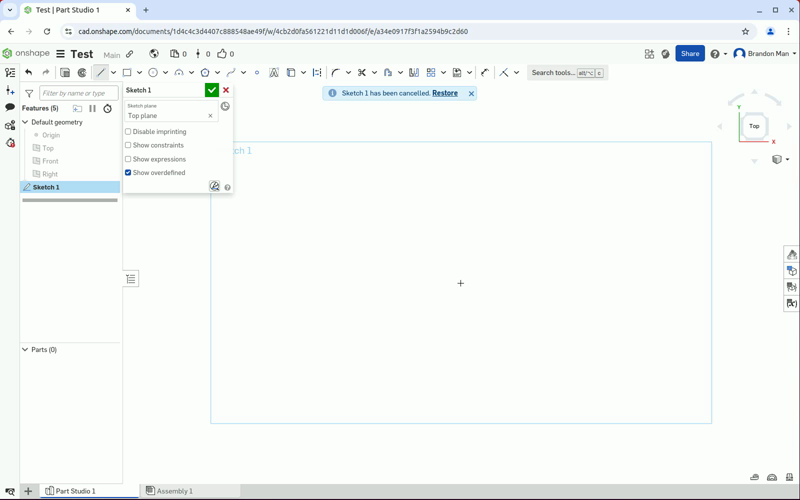
click(460, 282)
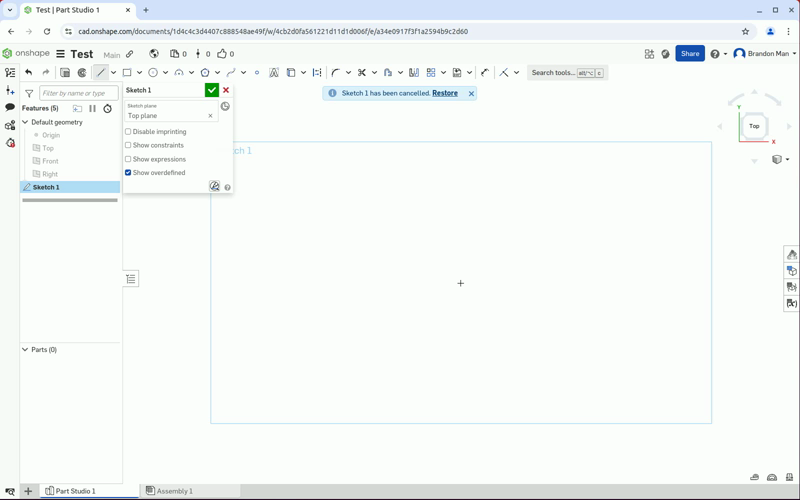
key_up(shift)
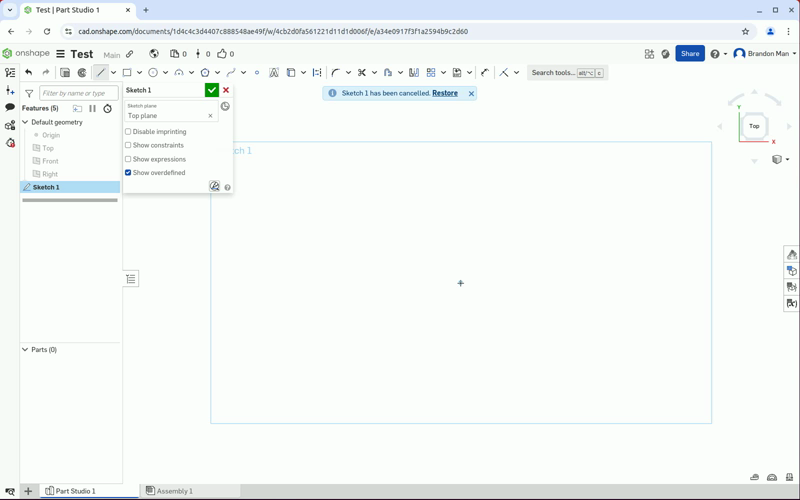
key_down(shift)
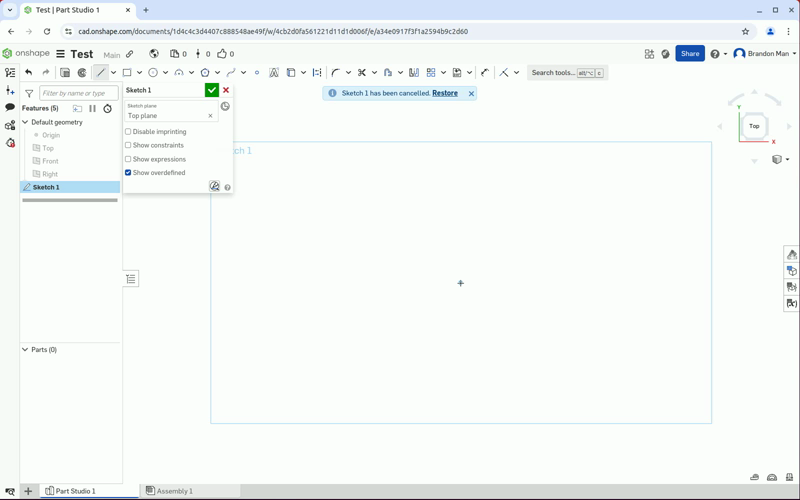
mouse_move(490, 282)
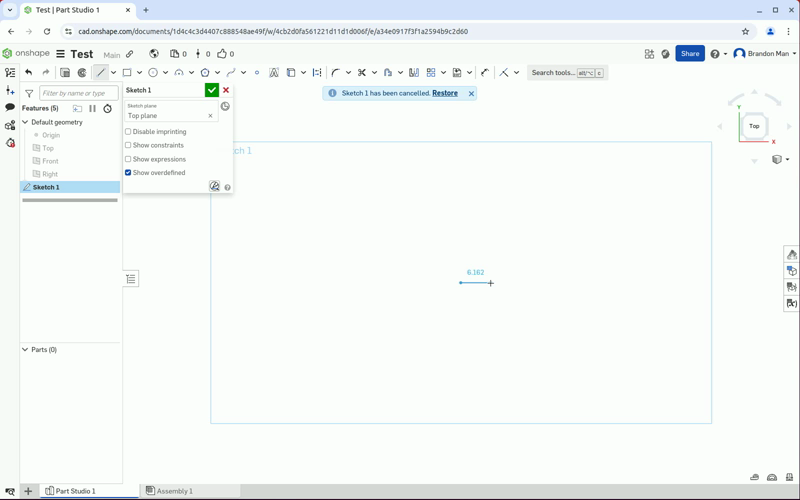
mouse_move(516, 282)
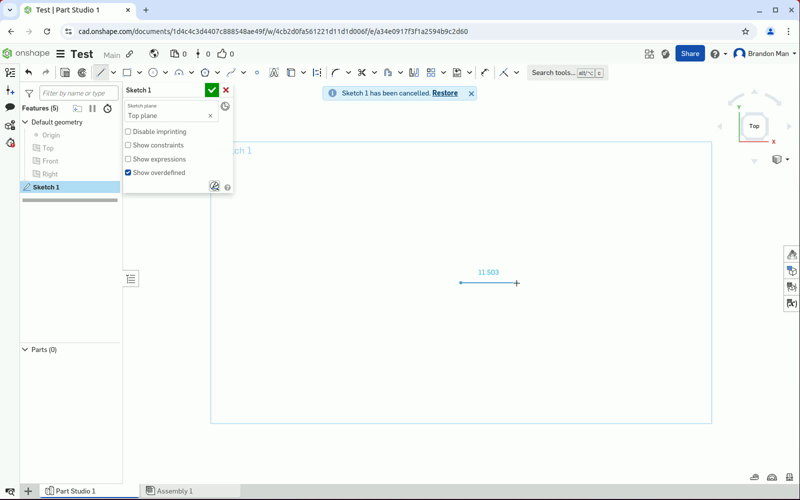
click(516, 282)
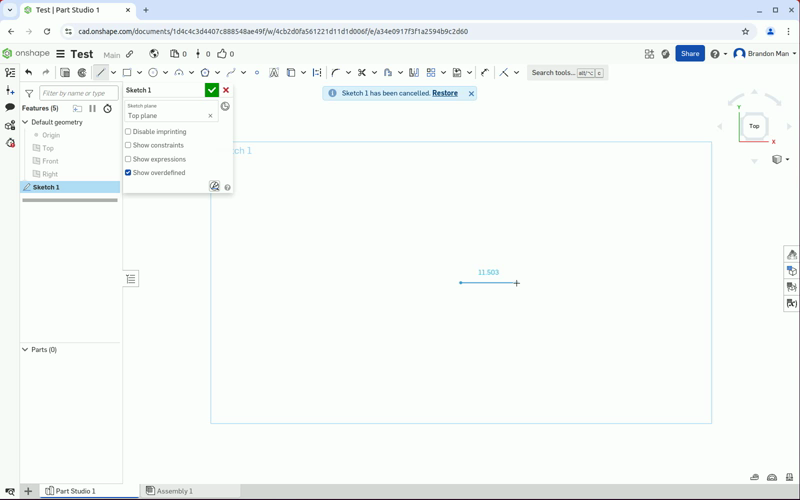
key_up(shift)
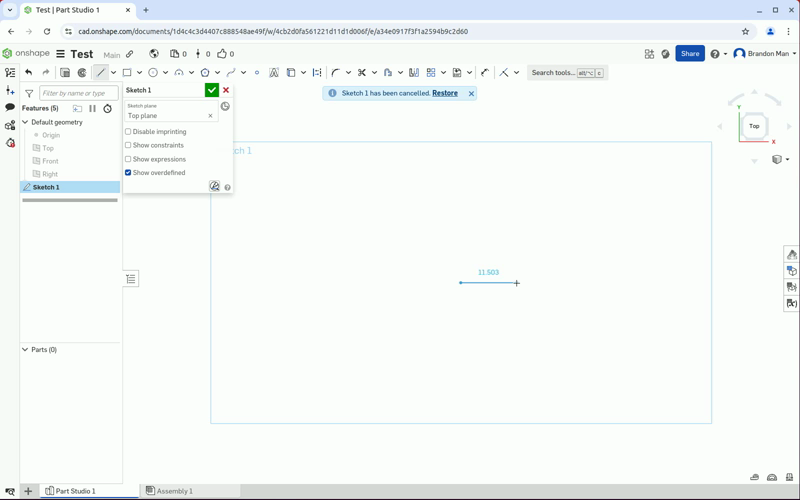
key_down(shift)
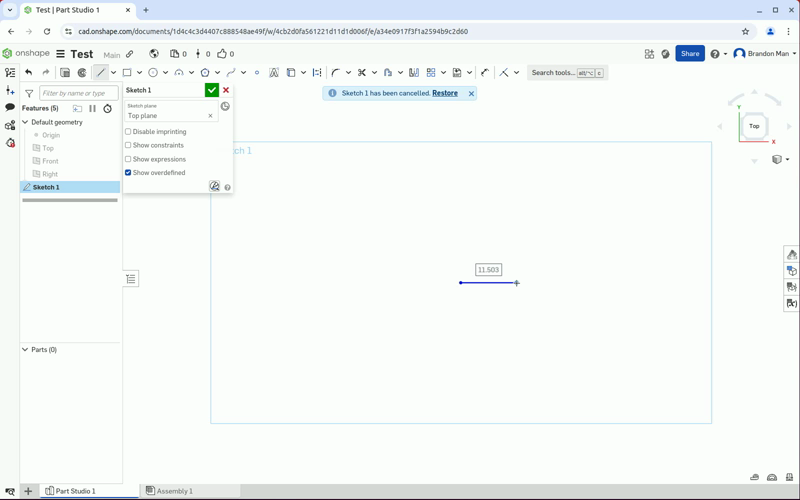
mouse_move(516, 198)
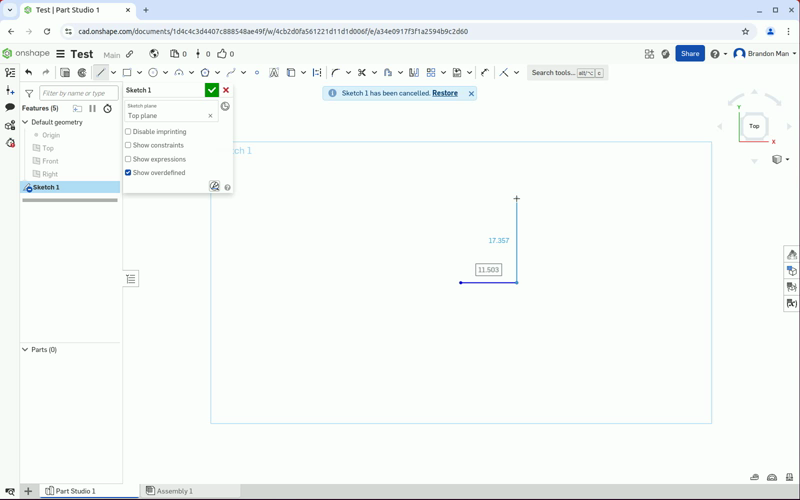
click(516, 198)
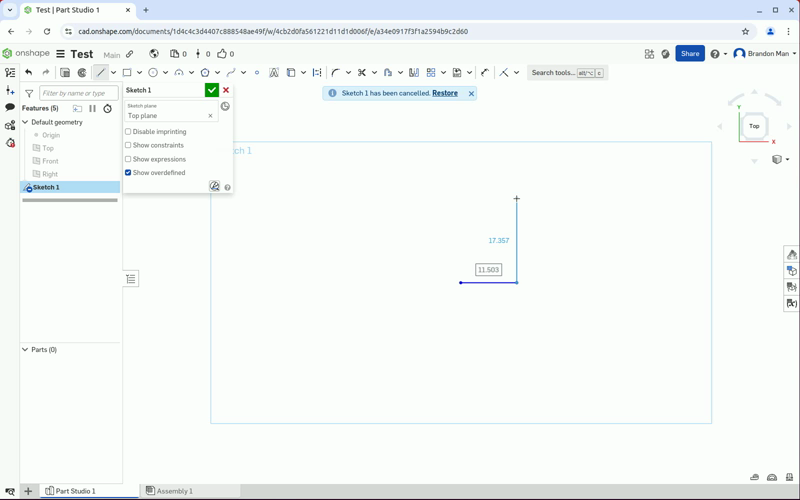
key_up(shift)
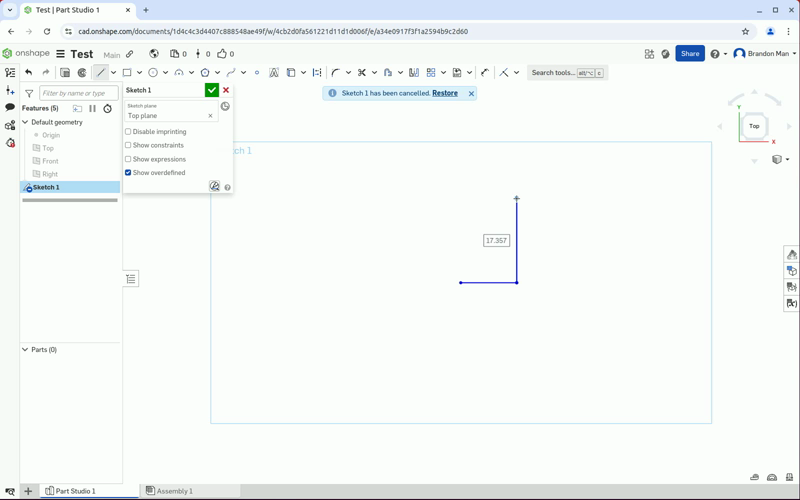
key_down(shift)
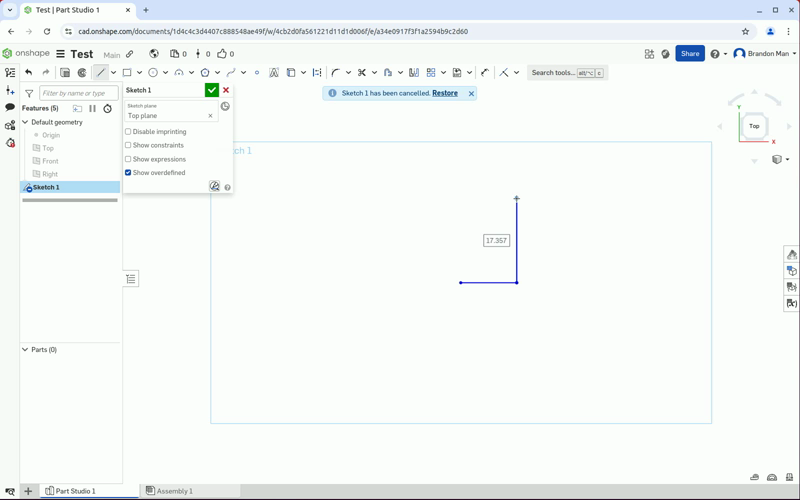
mouse_move(546, 198)
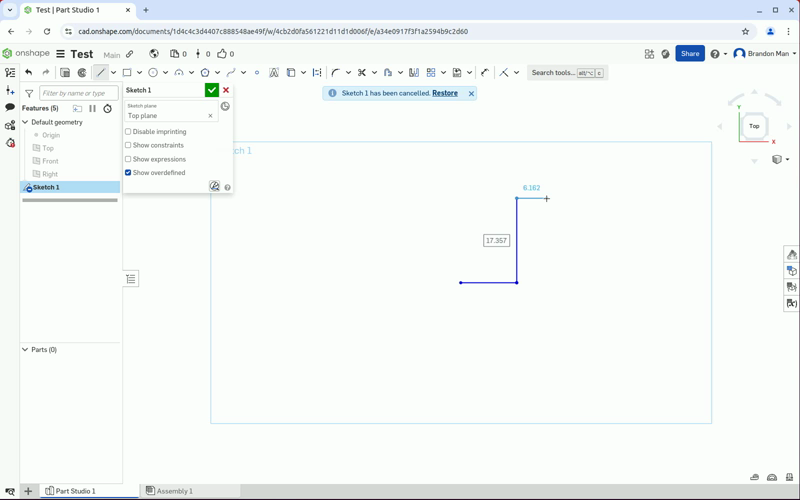
mouse_move(460, 198)
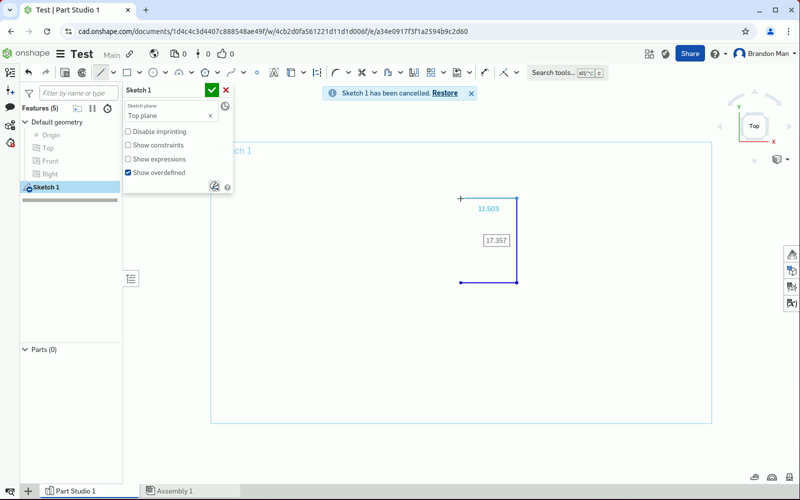
click(460, 198)
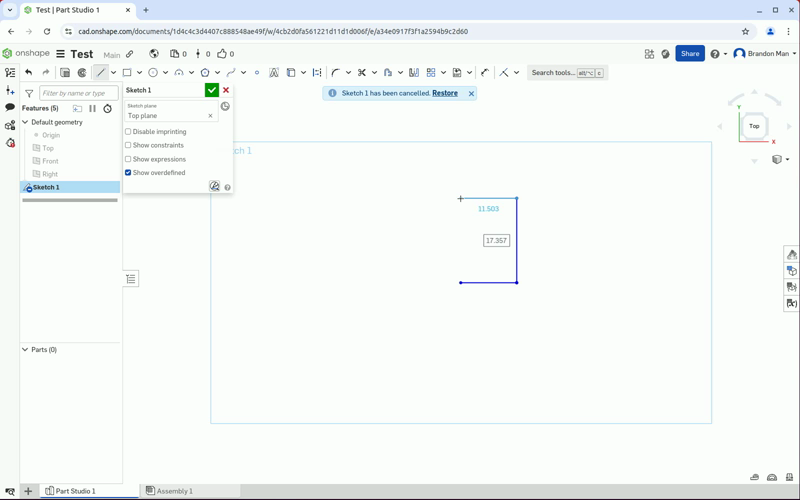
key_up(shift)
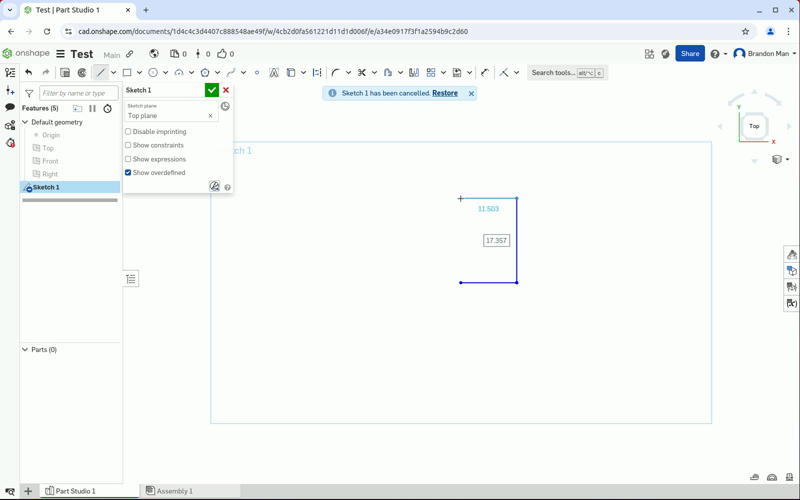
key_down(shift)
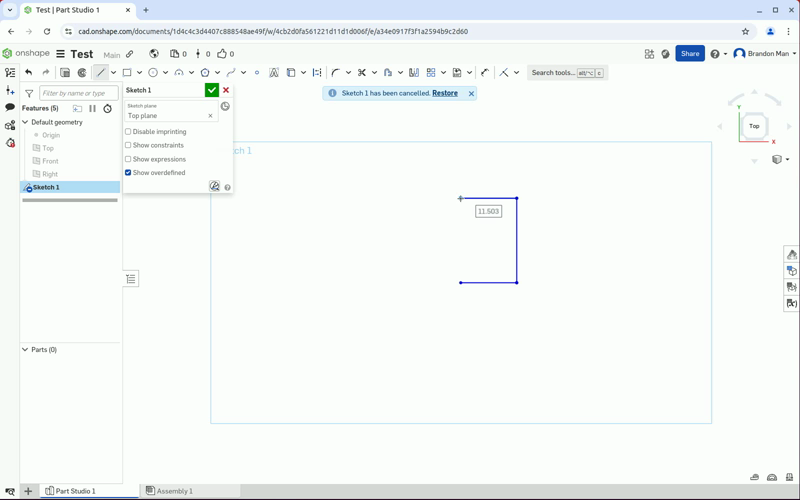
mouse_move(460, 282)
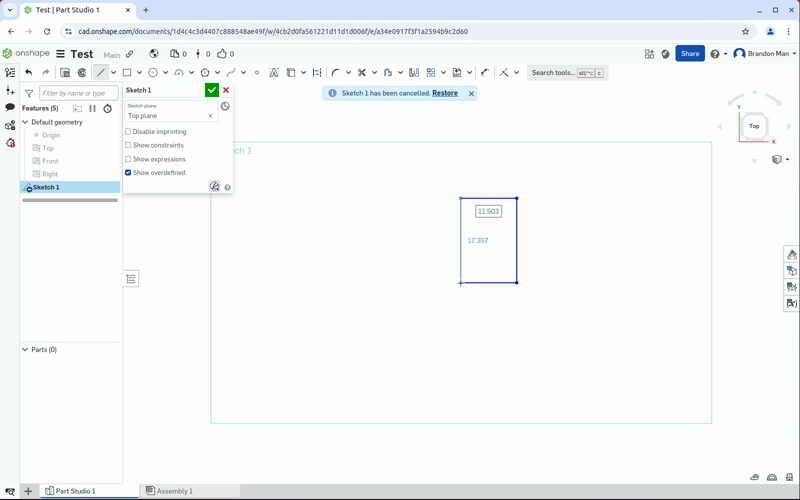
key_up(shift)
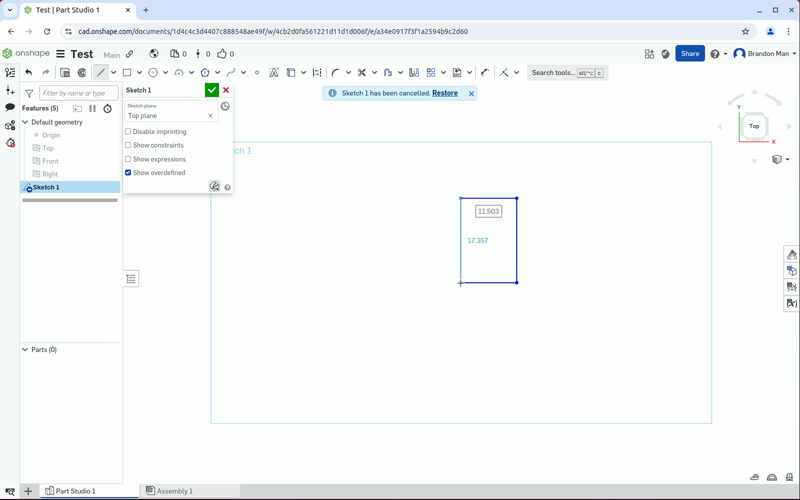
click(460, 282)
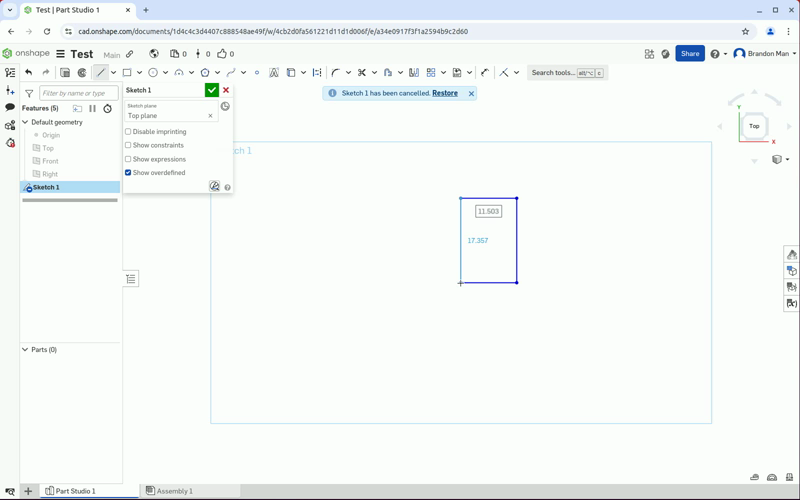
key(esc)
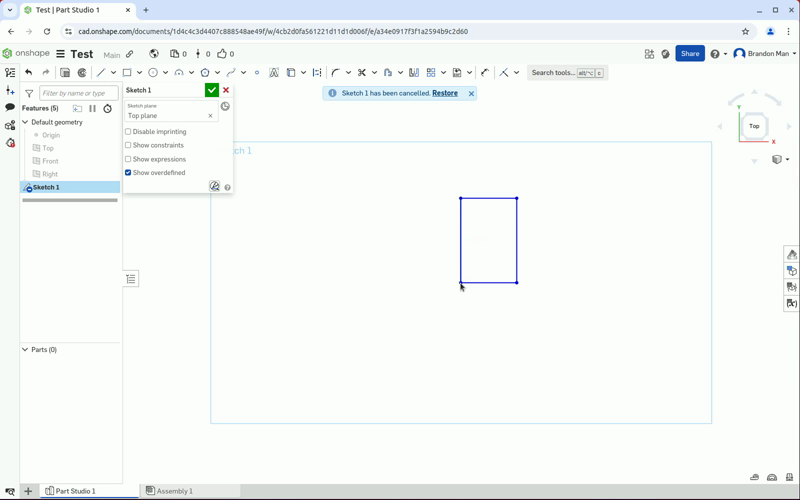
mouse_move(499, 222)
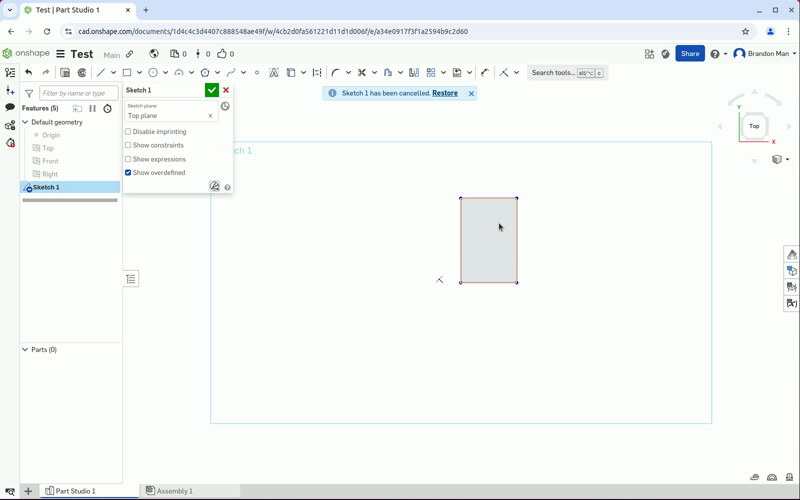
click(499, 222)
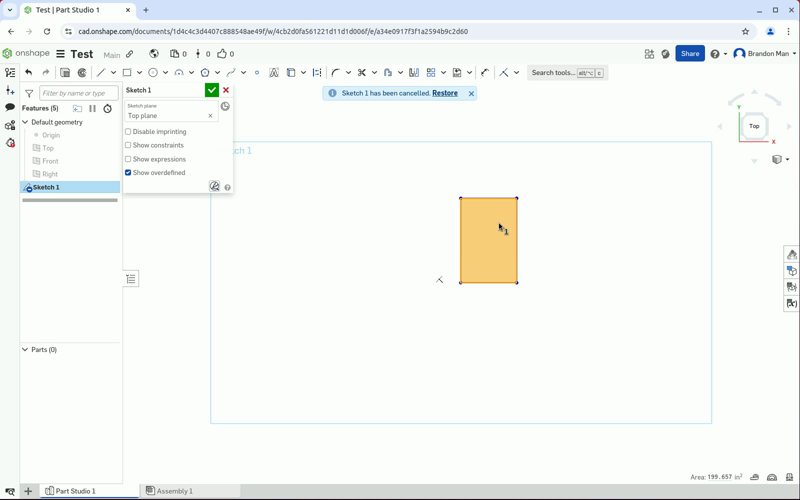
mouse_move(73, 352)
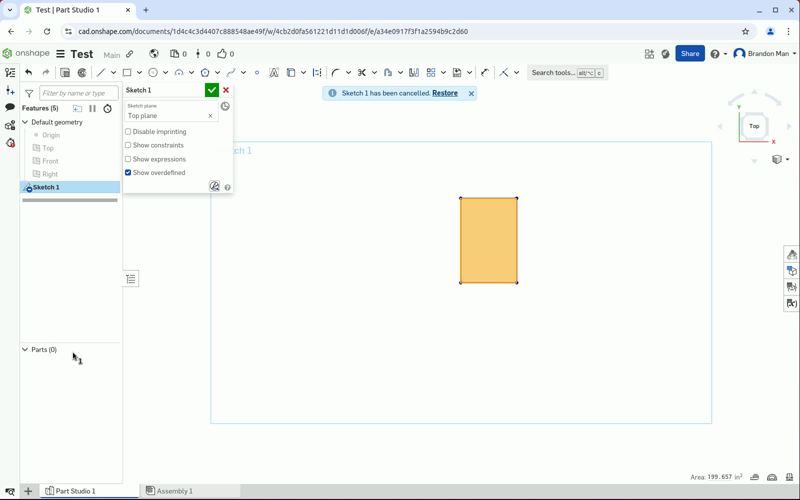
key(shift+y)
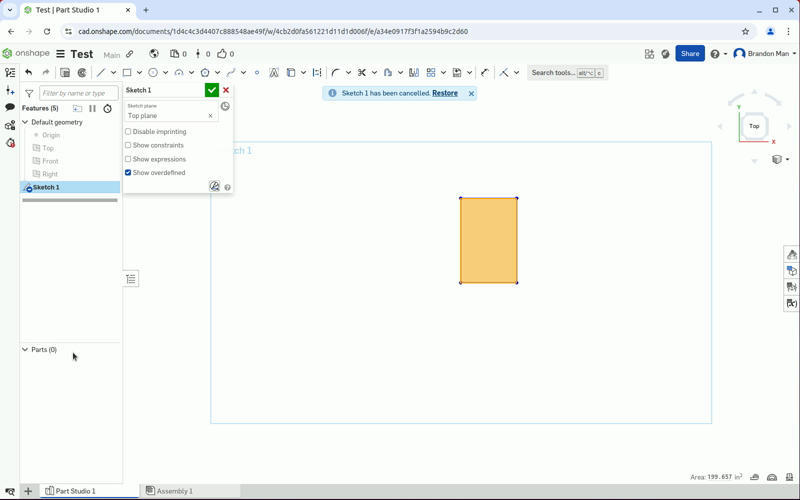
key(shift+e)
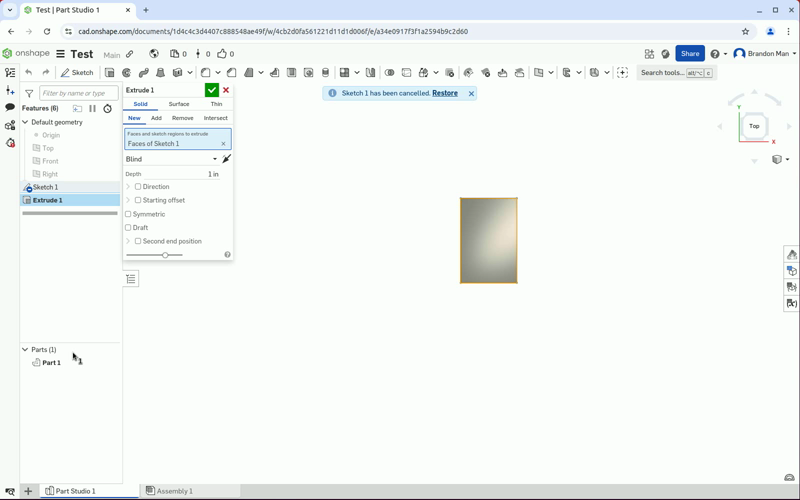
mouse_move(143, 106)
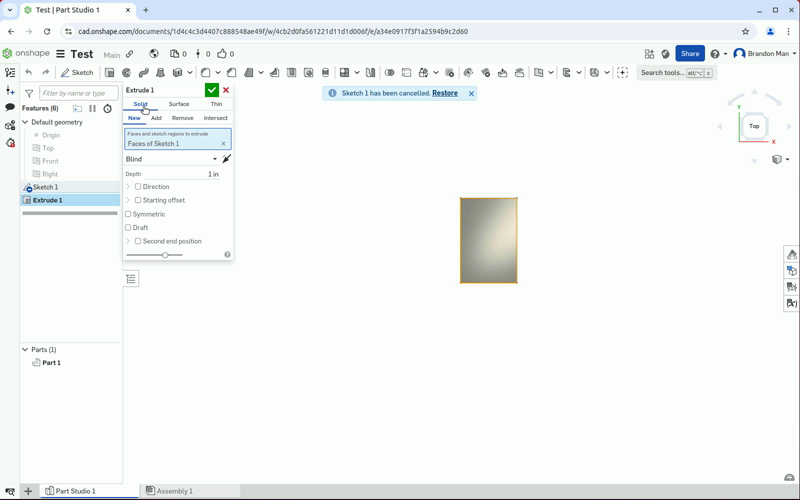
click(143, 106)
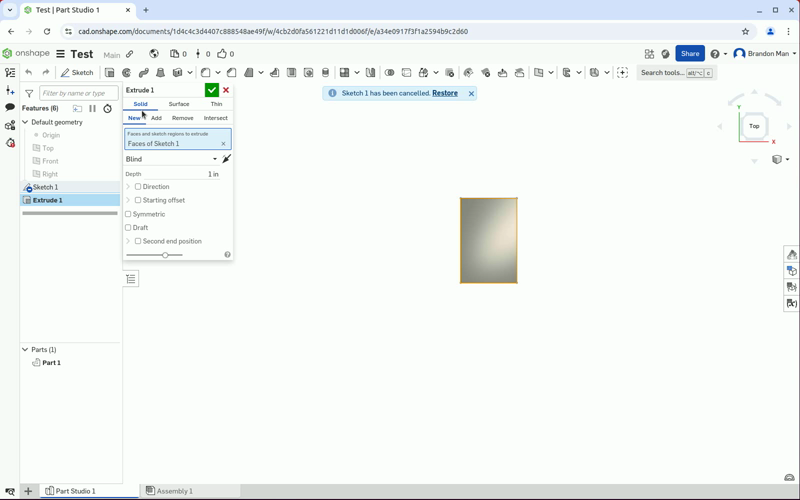
mouse_move(137, 120)
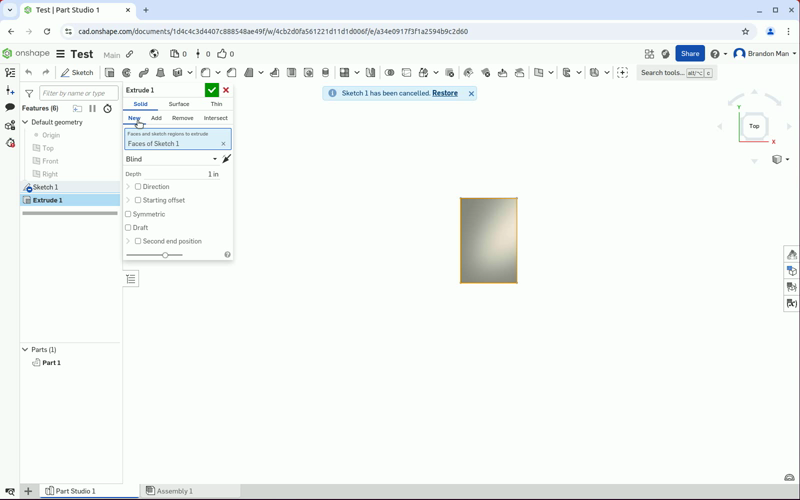
click(137, 120)
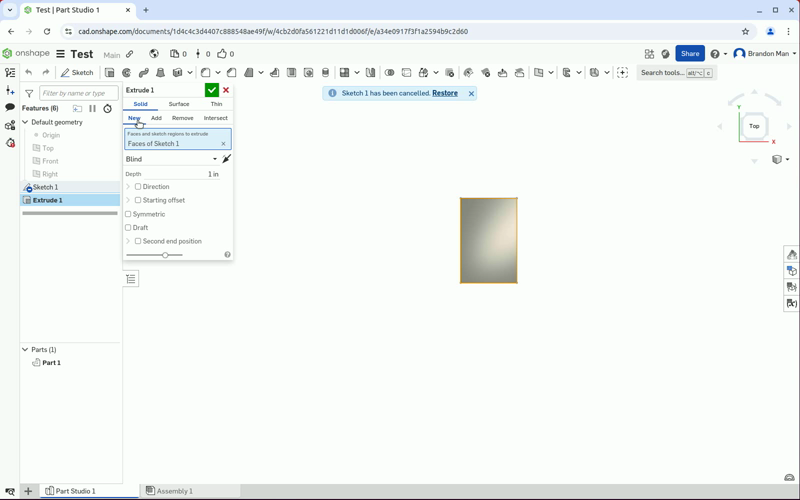
key(tab, 4)
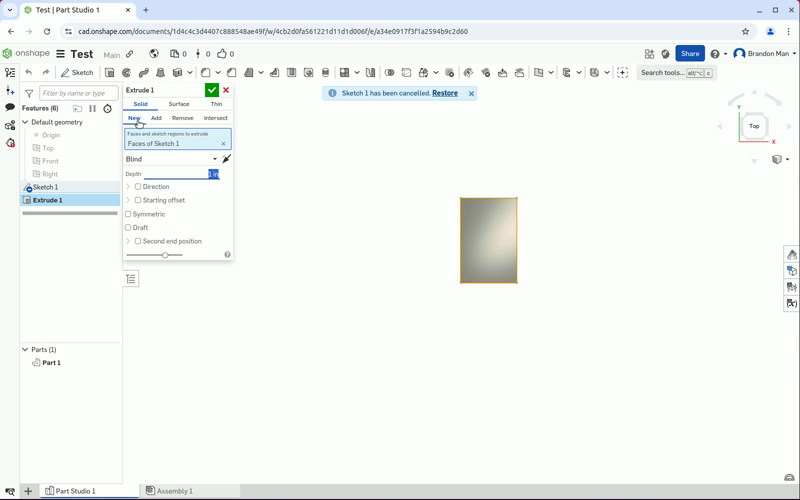
text(23.108)
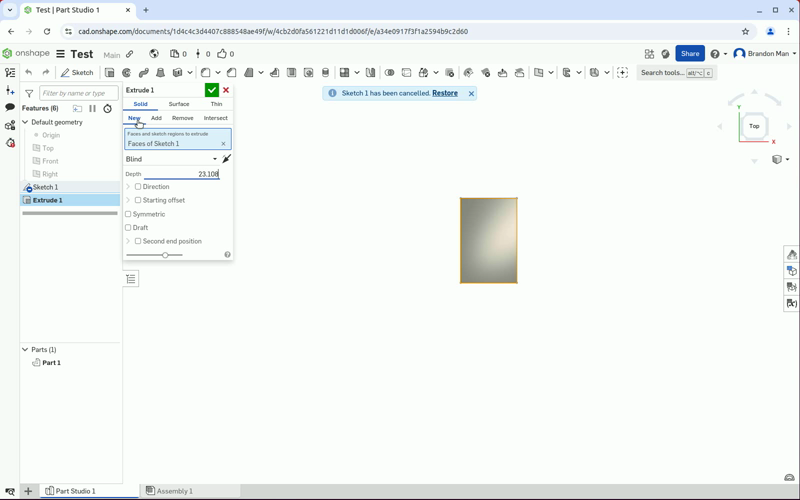
key(enter)
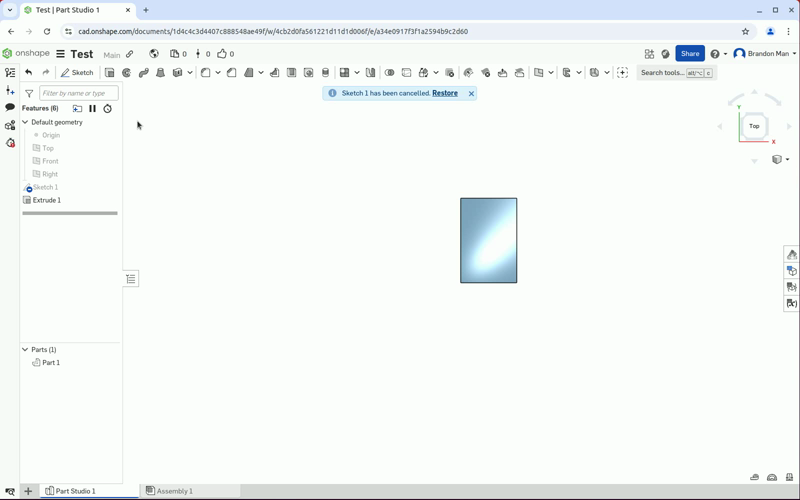
key(shift+h)
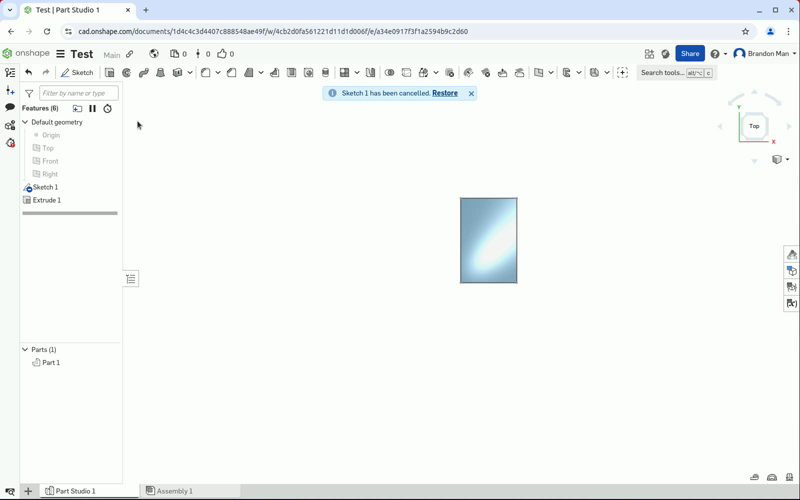
key(shift+h)
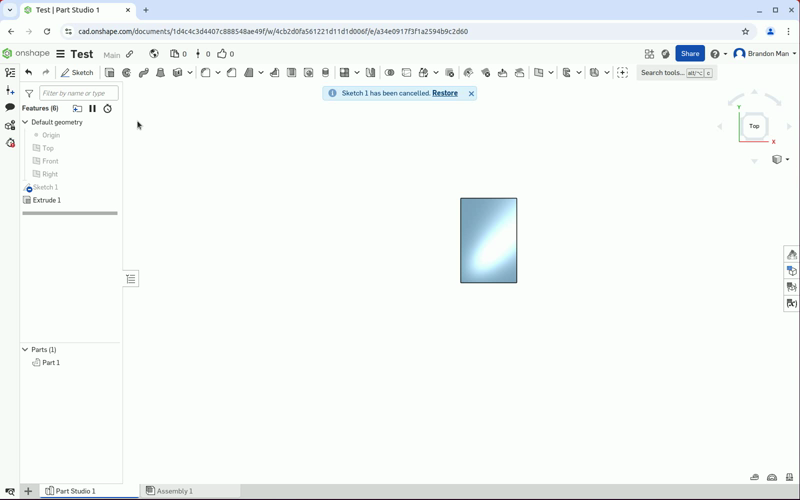
mouse_move(73, 189)
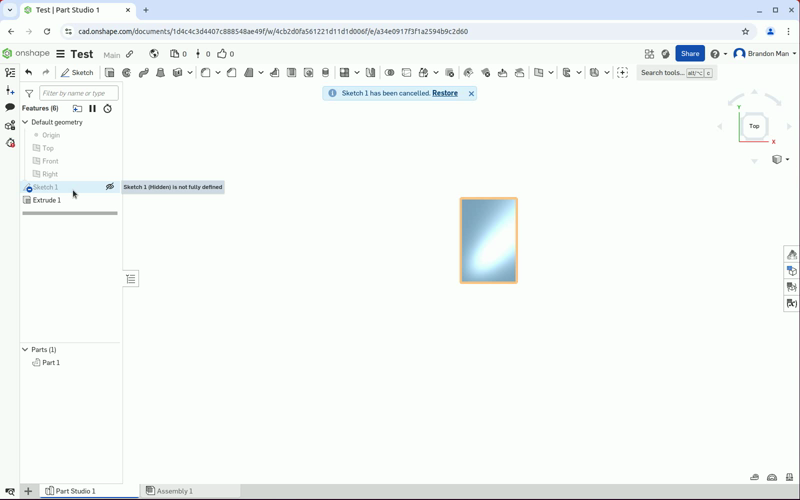
click(73, 189)
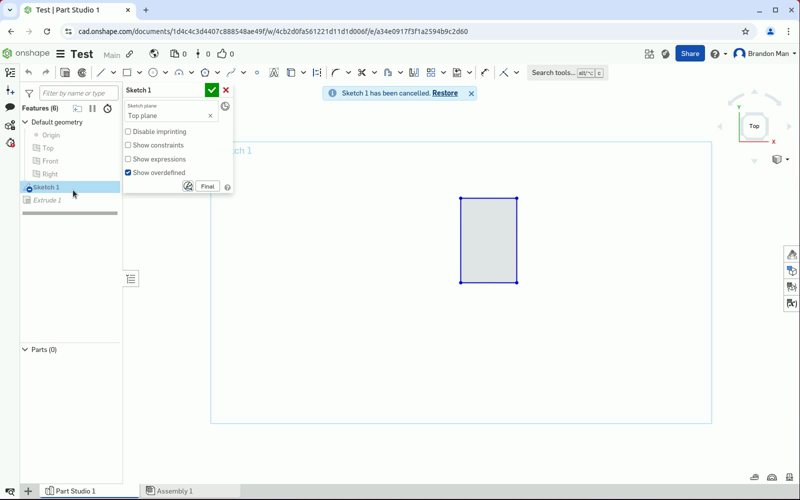
mouse_move(229, 92)
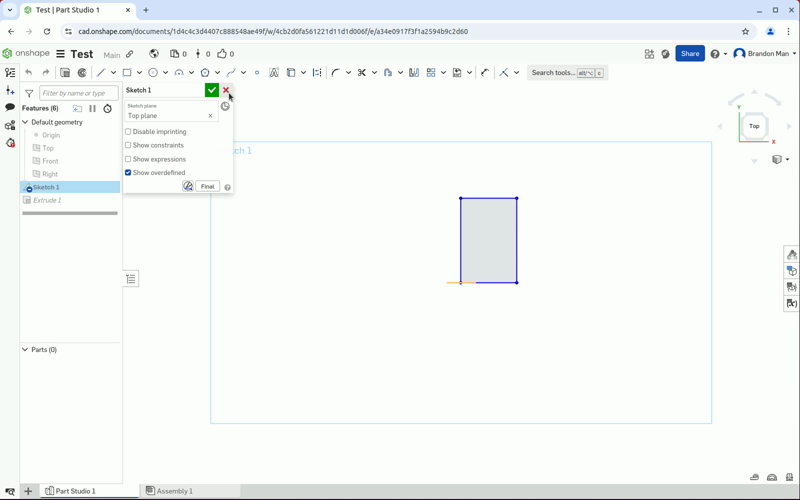
click(229, 92)
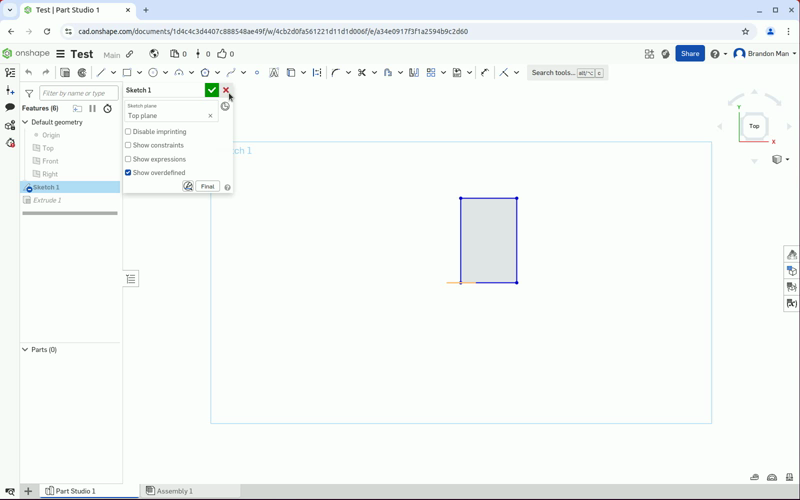
key(shift+s)
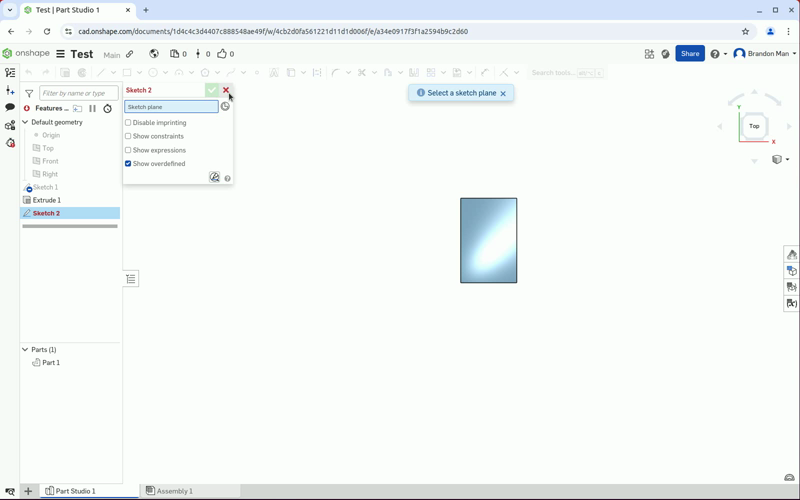
mouse_move(73, 150)
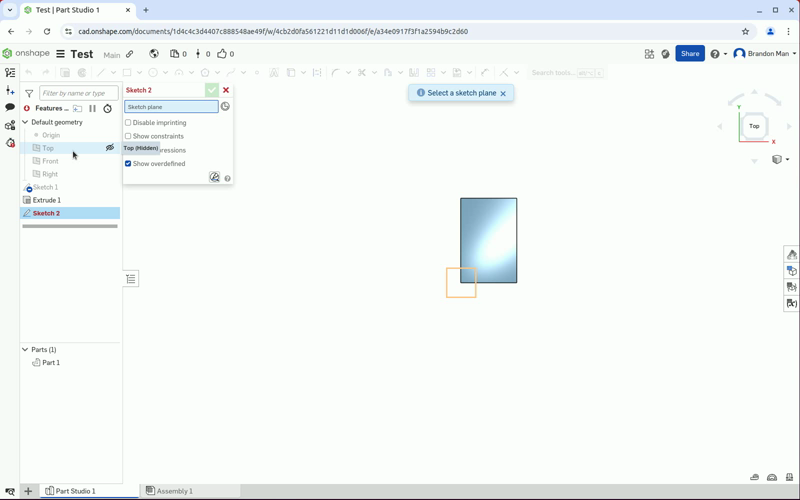
click(73, 150)
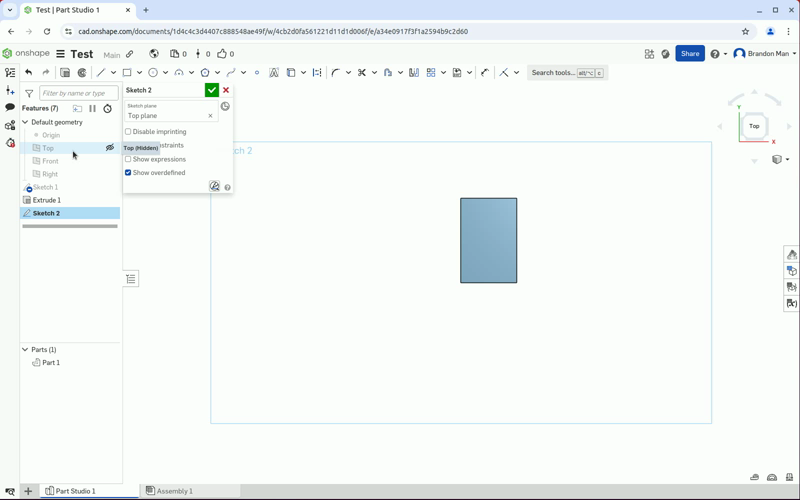
mouse_move(73, 352)
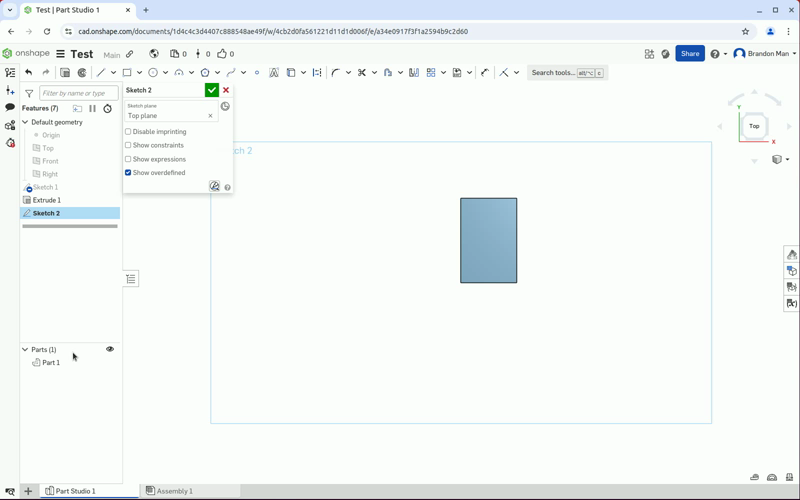
key(y)
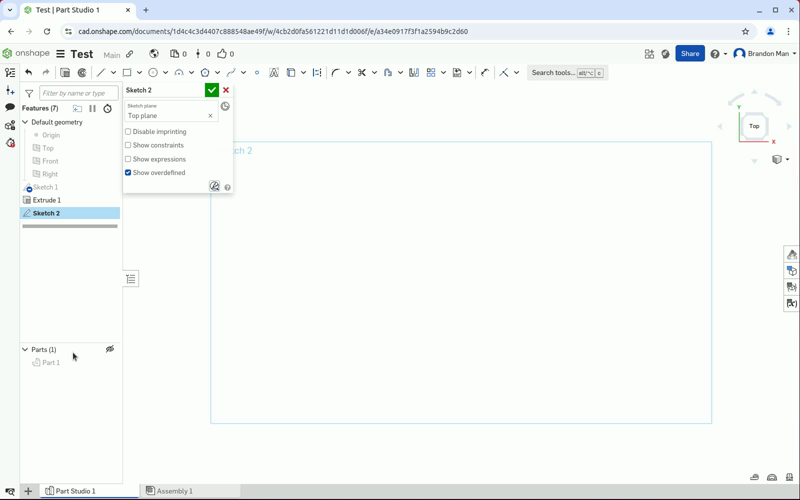
key(l)
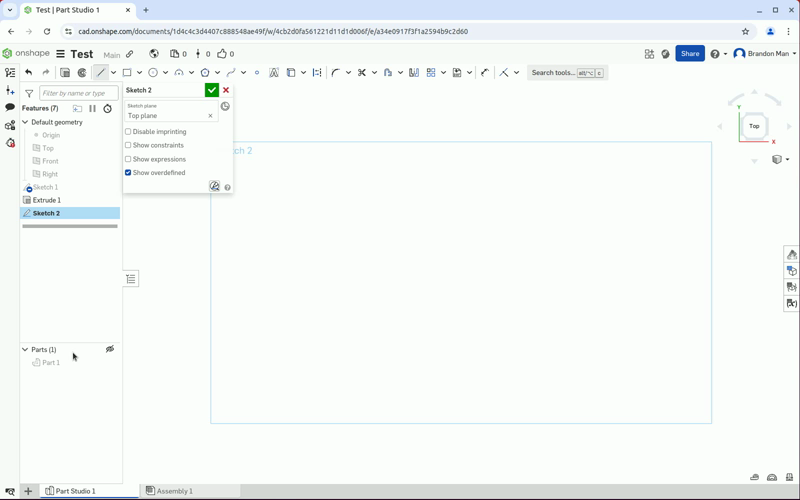
key_down(shift)
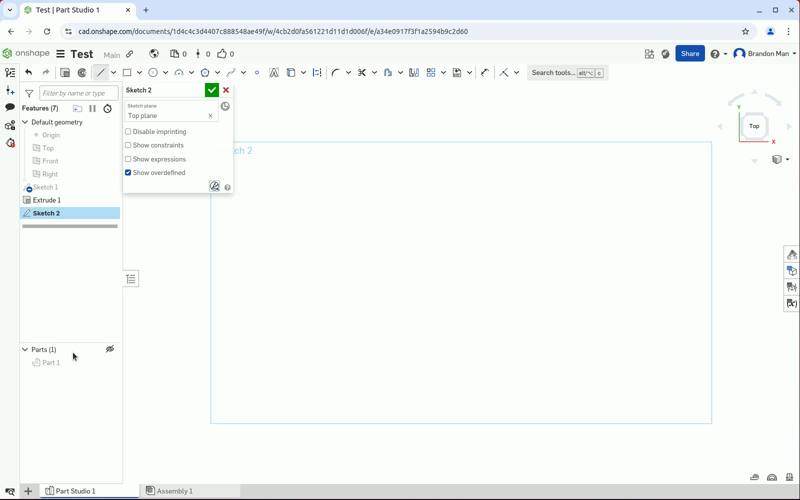
mouse_move(460, 282)
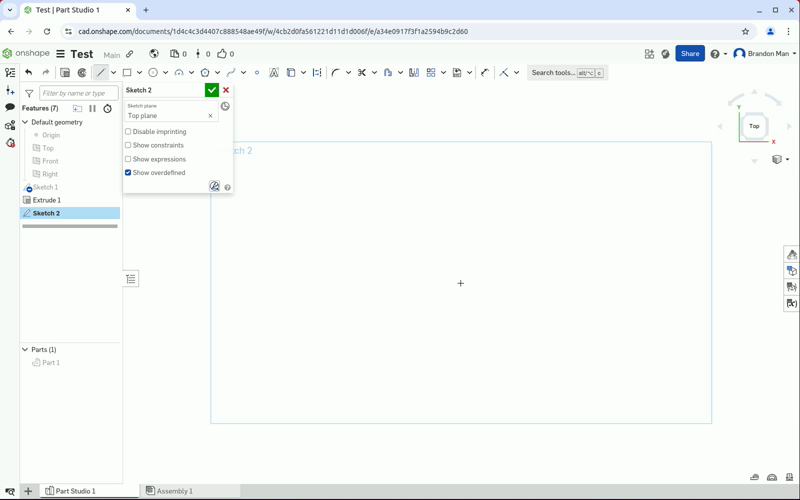
click(460, 282)
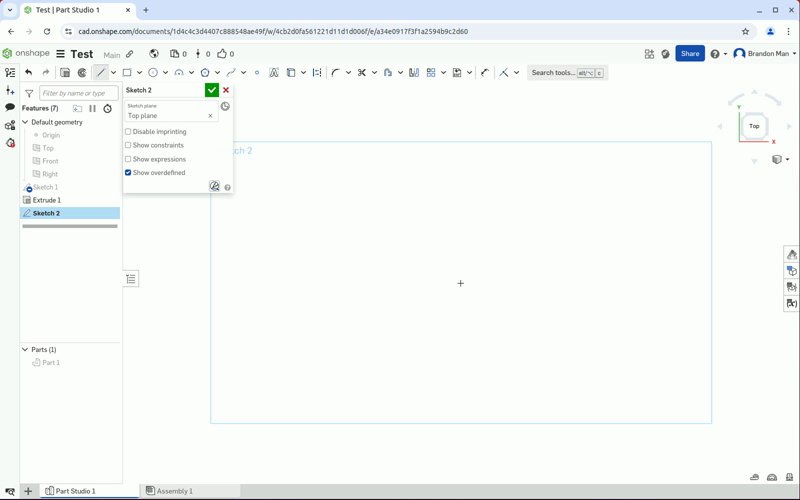
key_up(shift)
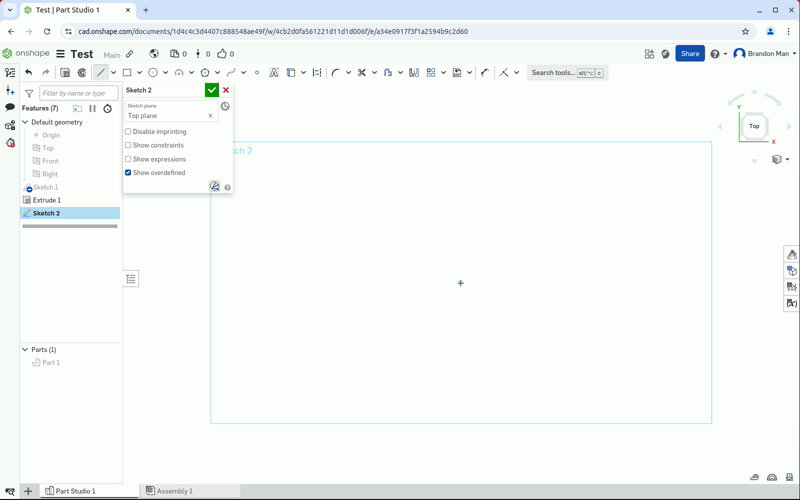
key_down(shift)
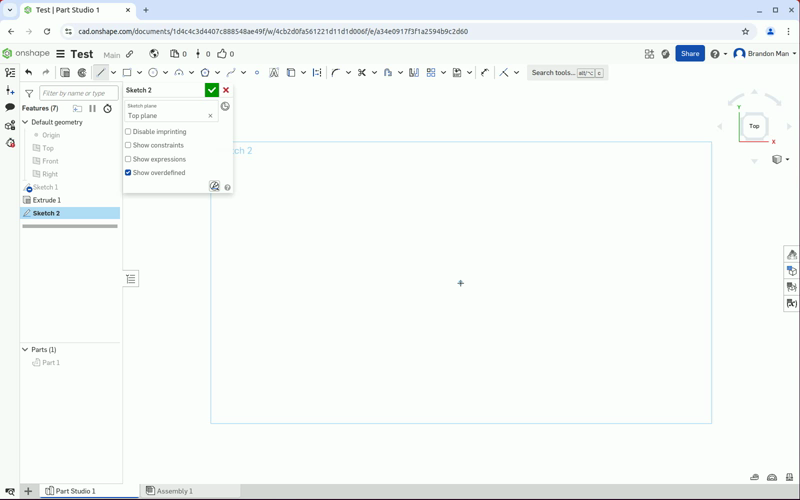
mouse_move(490, 282)
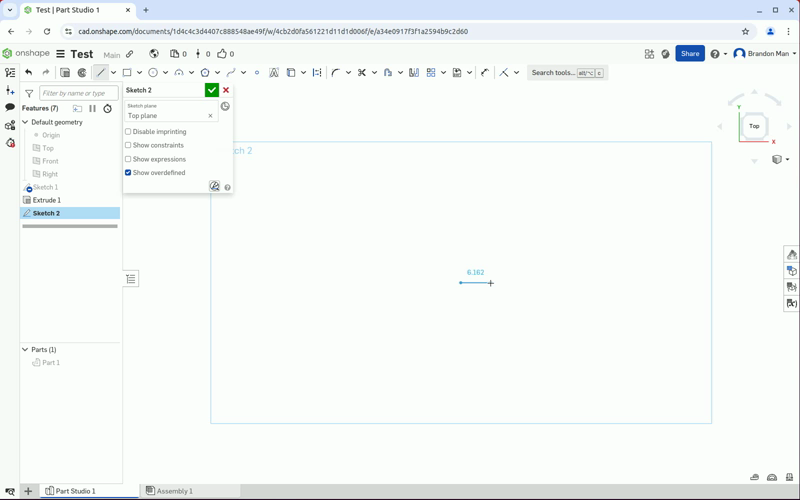
mouse_move(516, 282)
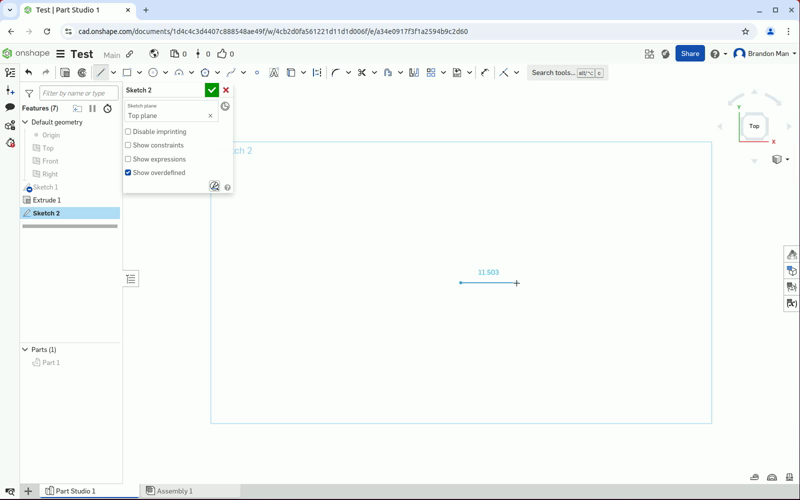
click(516, 282)
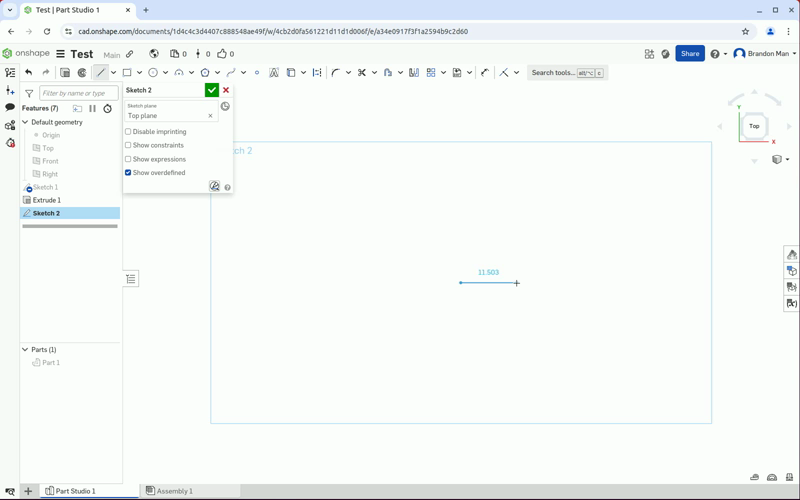
key_up(shift)
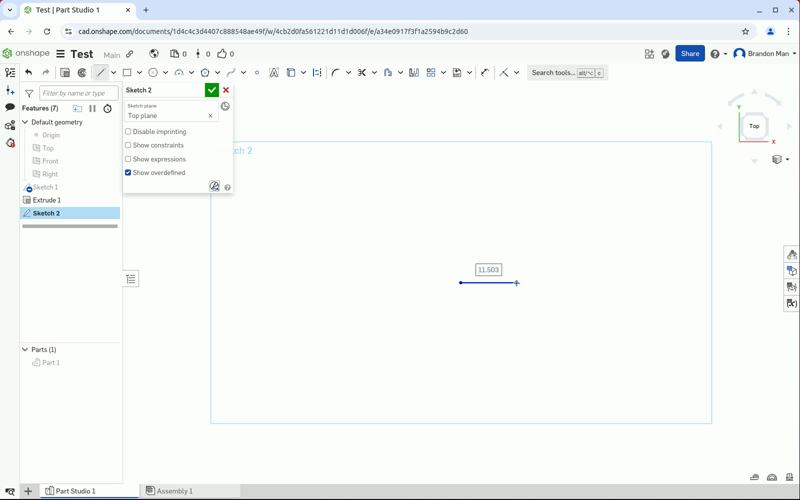
key_down(shift)
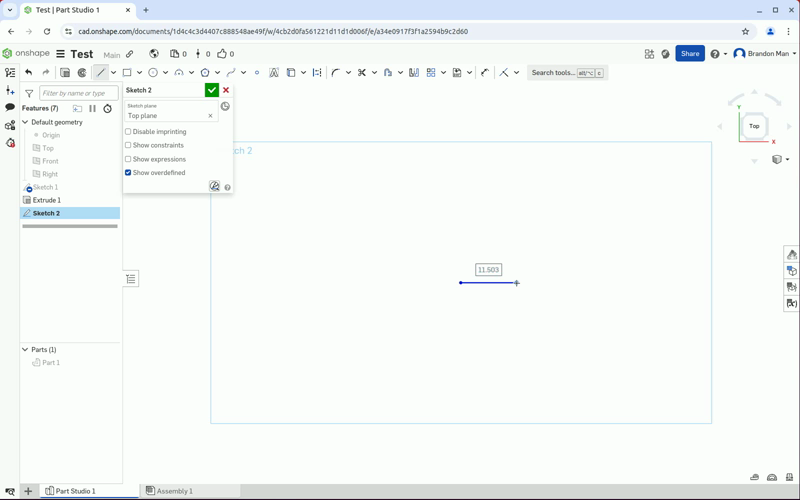
mouse_move(516, 198)
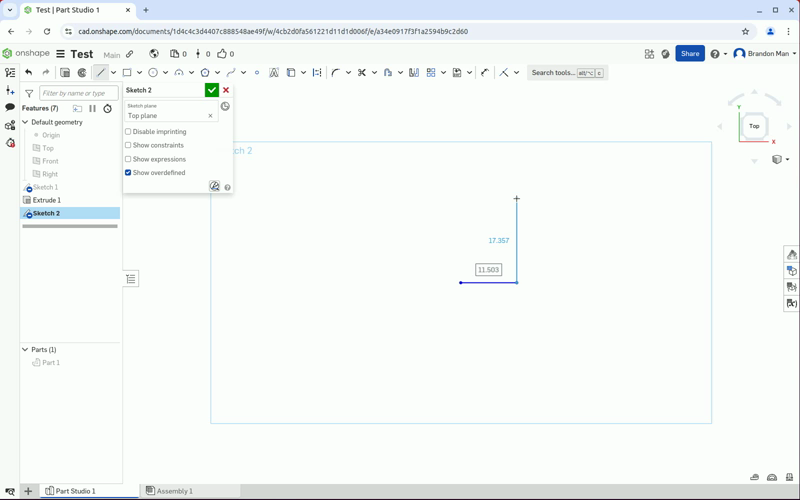
click(516, 198)
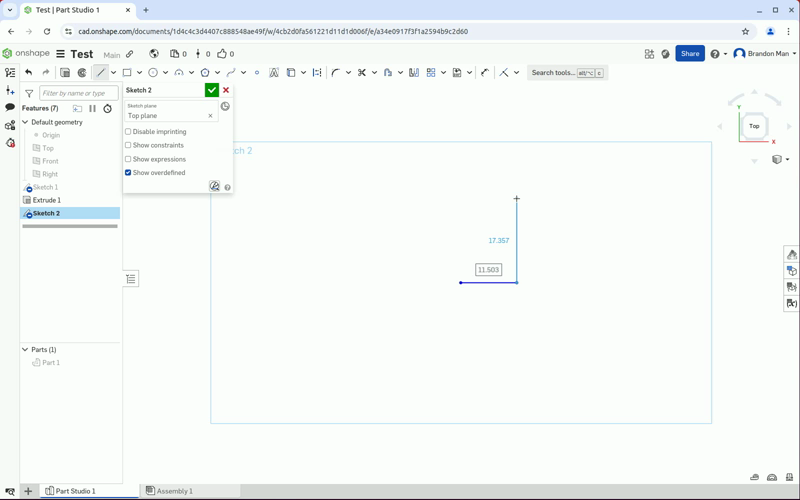
key_up(shift)
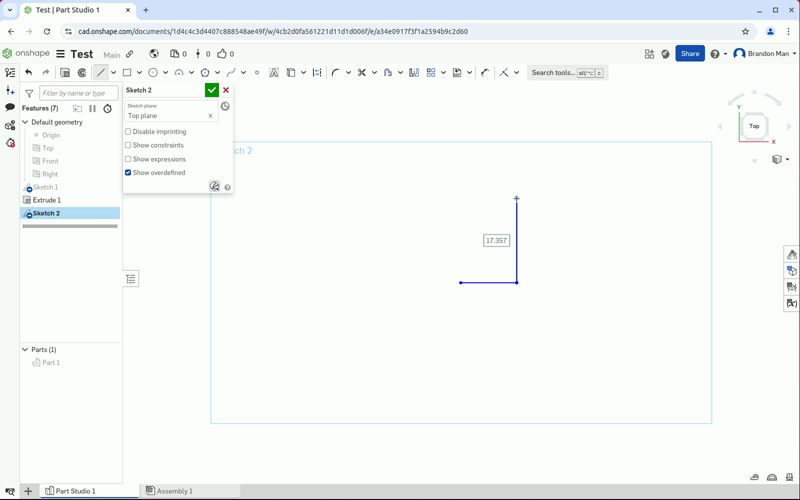
key_down(shift)
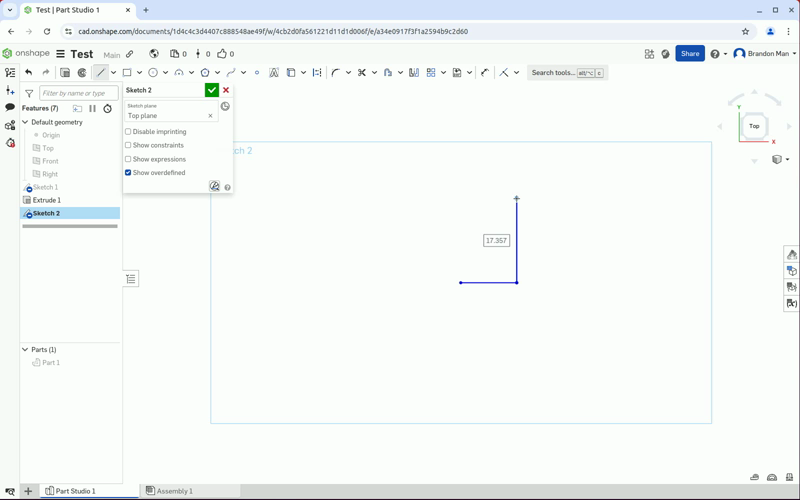
mouse_move(546, 198)
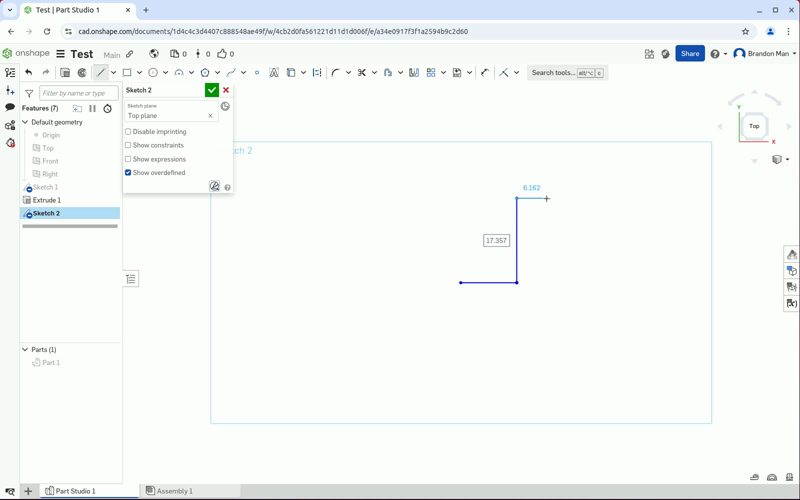
mouse_move(460, 198)
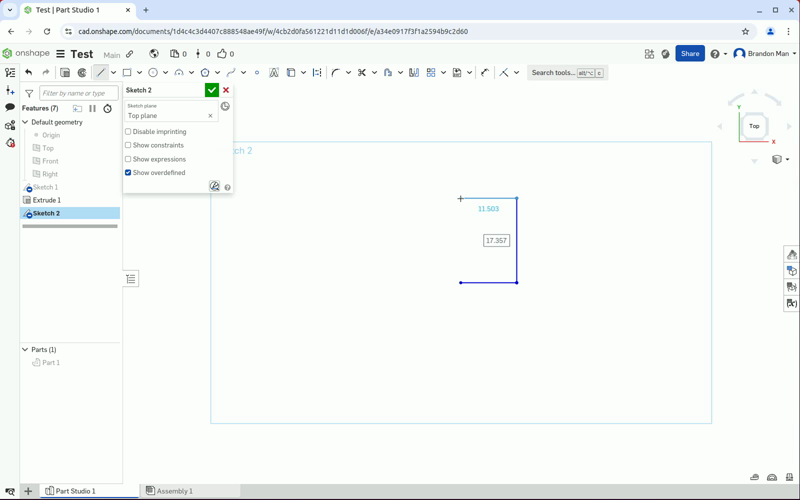
click(460, 198)
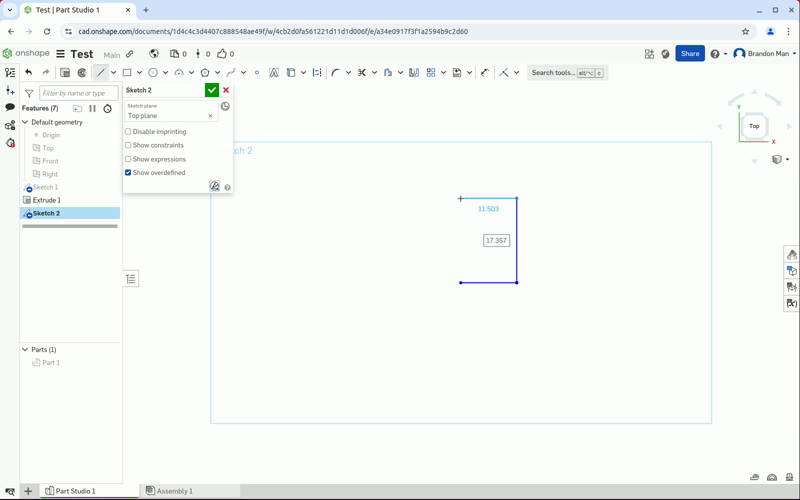
key_up(shift)
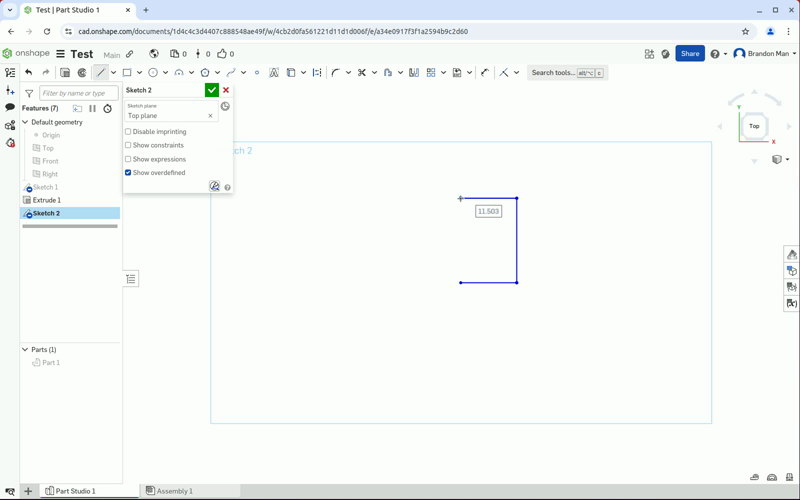
key_down(shift)
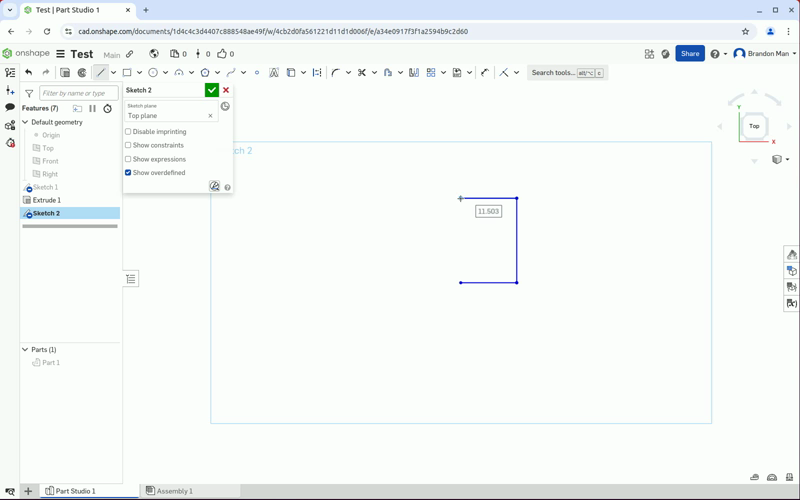
mouse_move(460, 282)
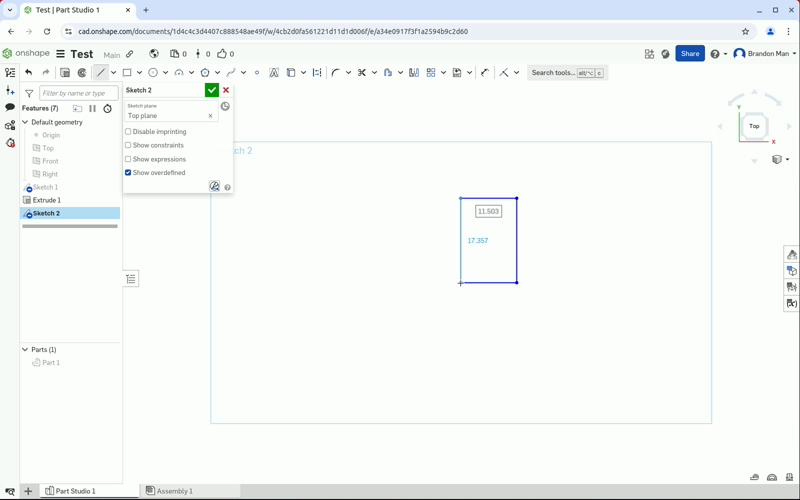
key_up(shift)
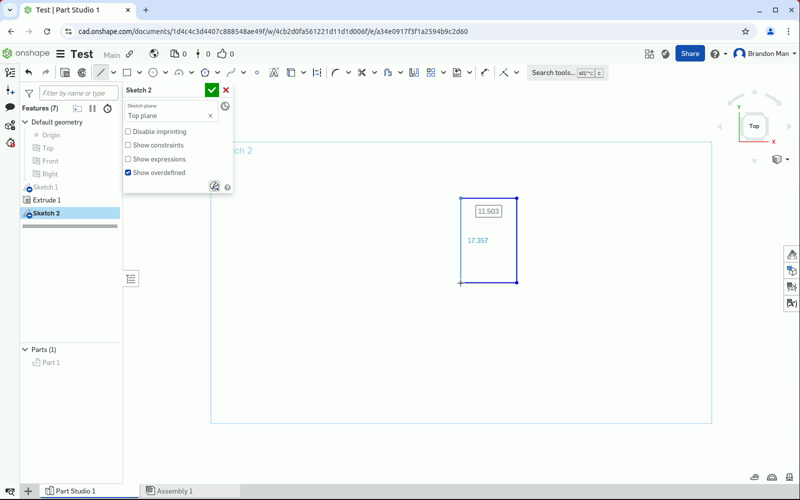
click(460, 282)
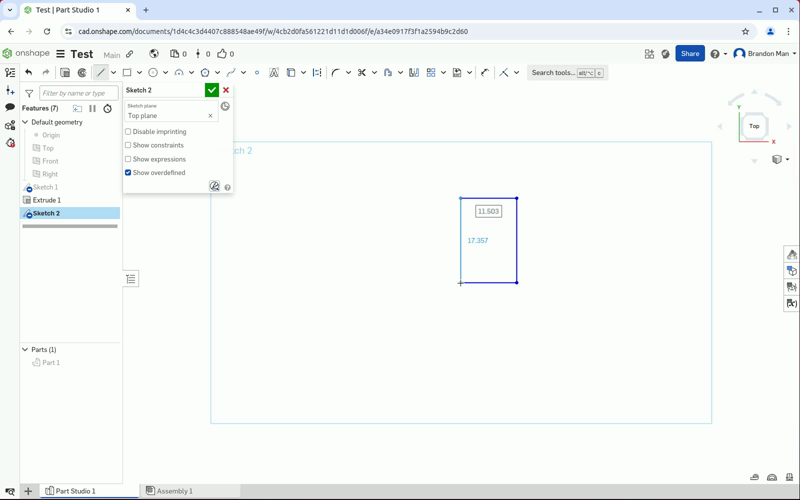
key(esc)
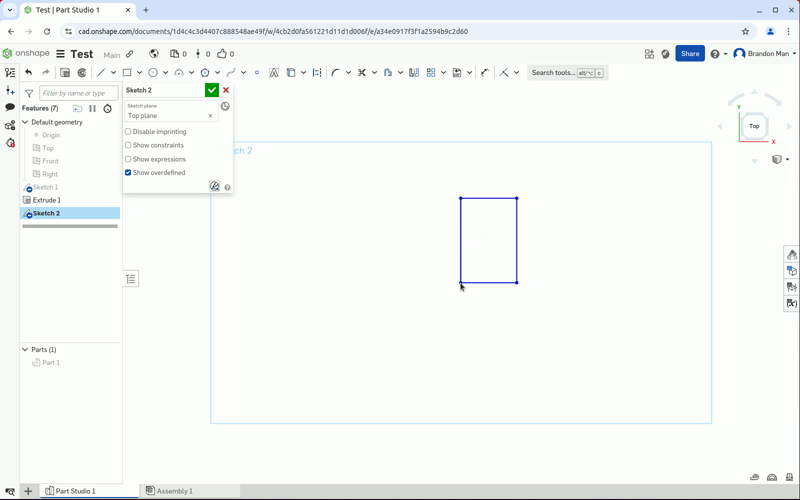
mouse_move(509, 259)
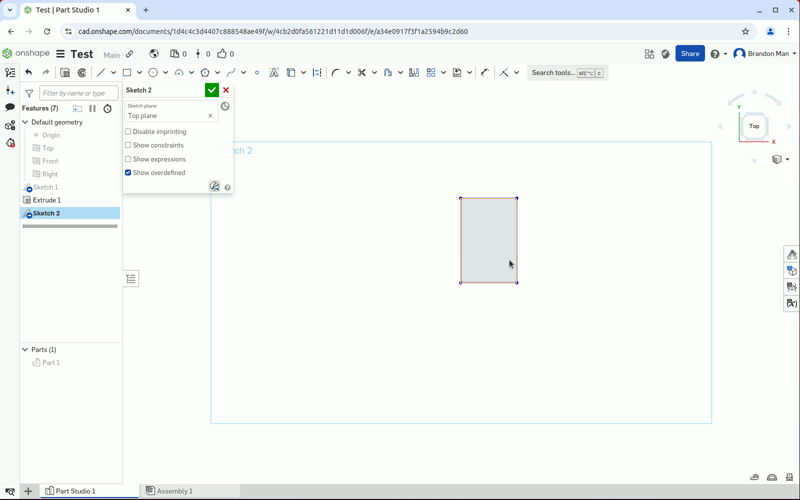
click(509, 259)
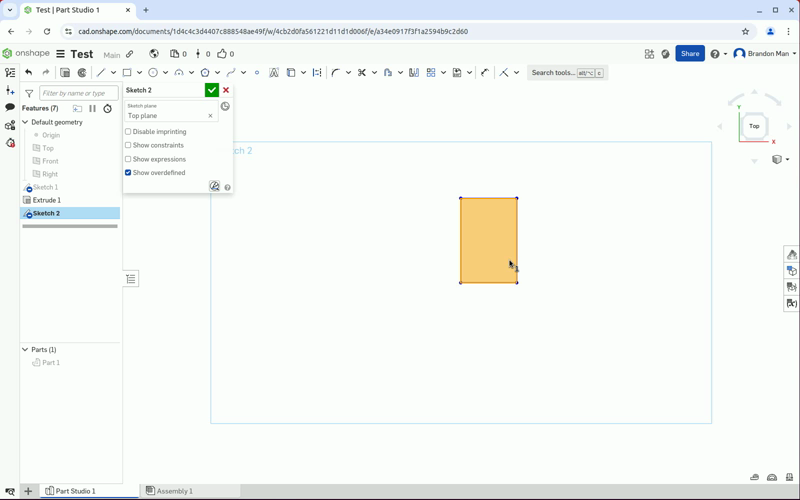
mouse_move(73, 352)
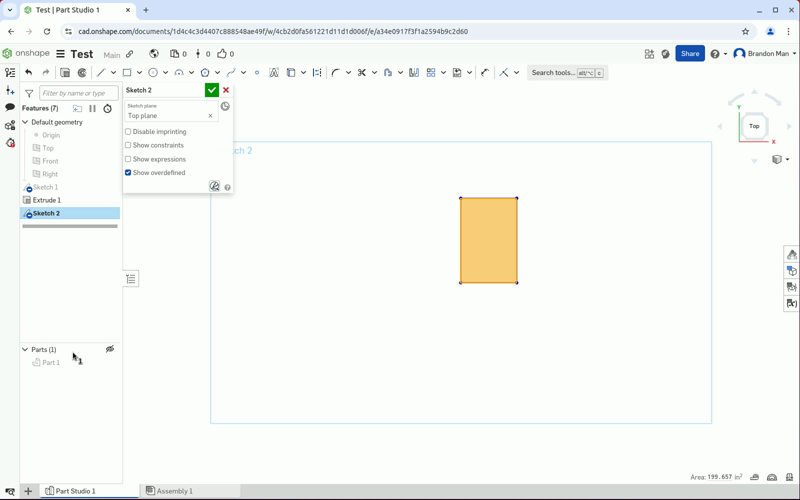
key(shift+y)
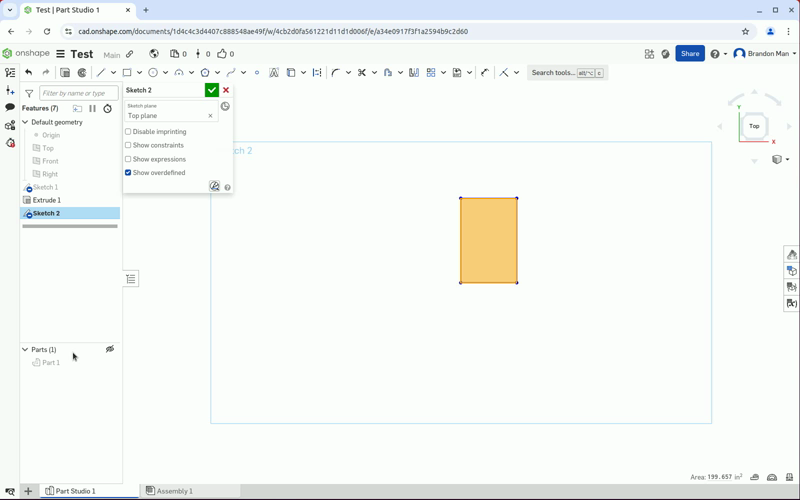
key(shift+e)
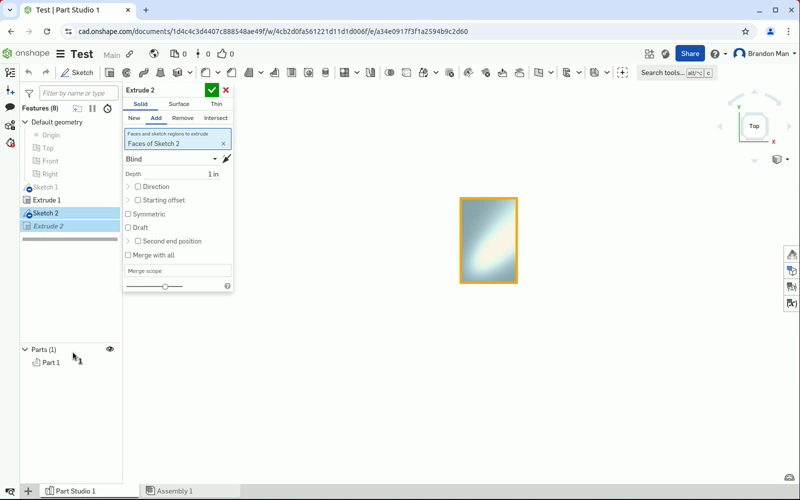
mouse_move(143, 106)
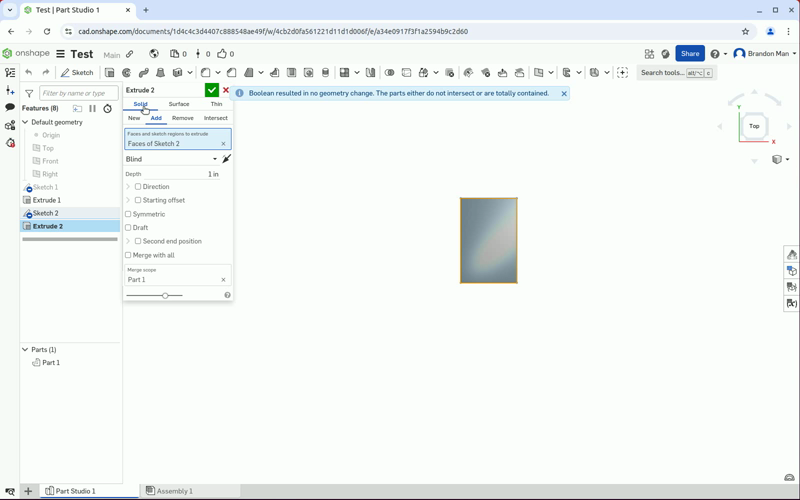
click(143, 106)
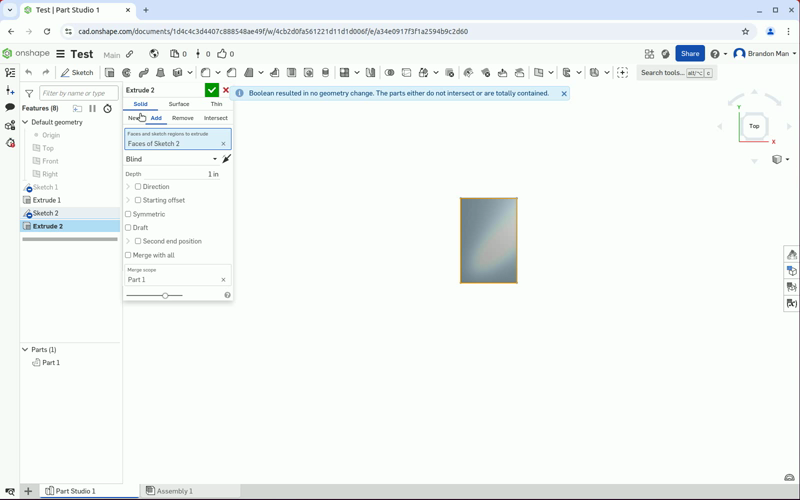
mouse_move(137, 120)
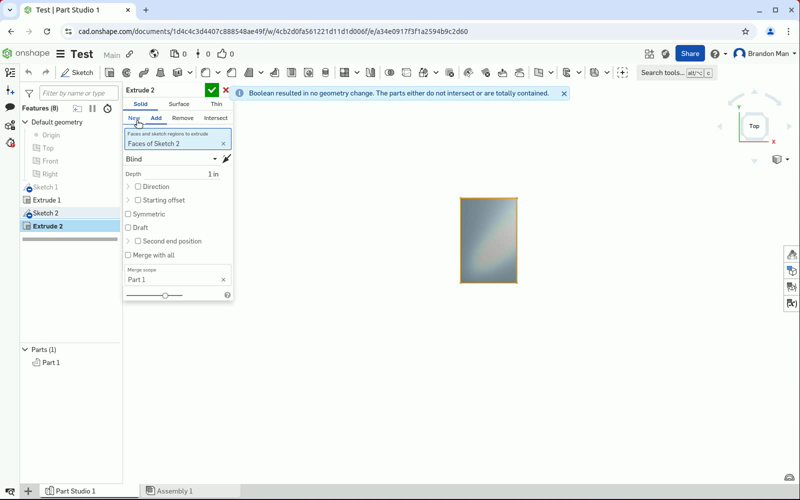
click(137, 120)
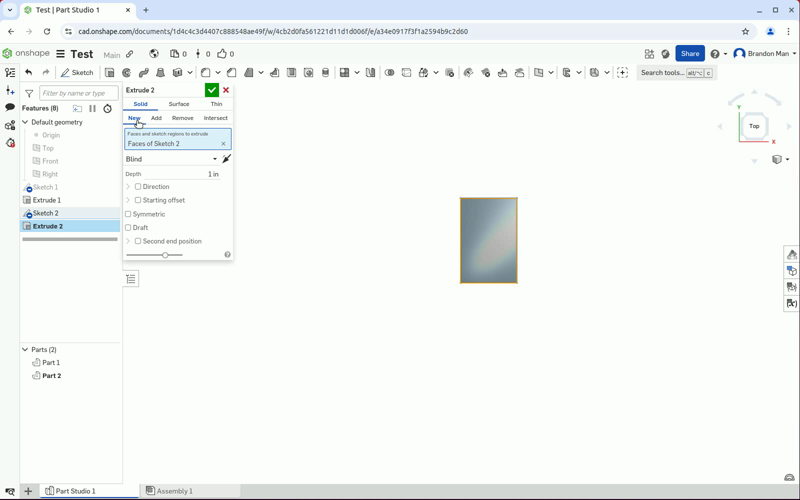
key(tab, 4)
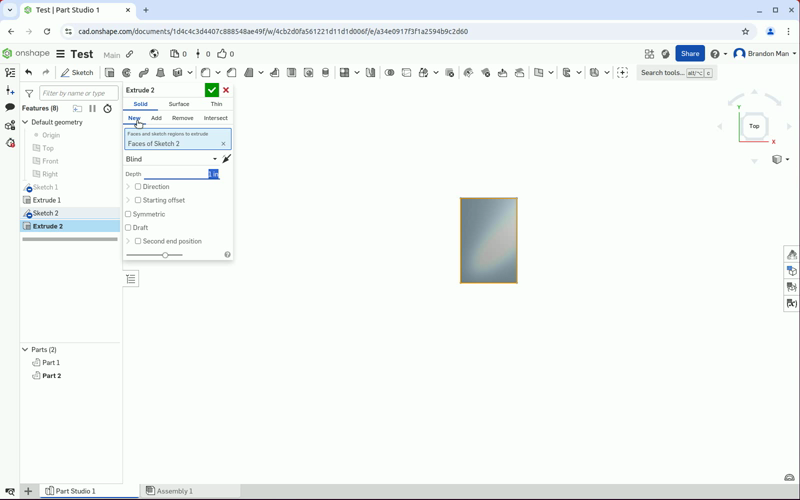
text(23.108)
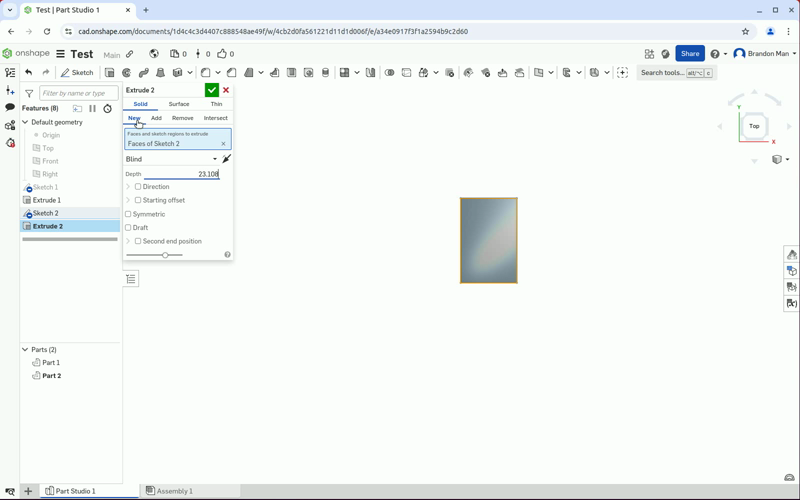
key(enter)
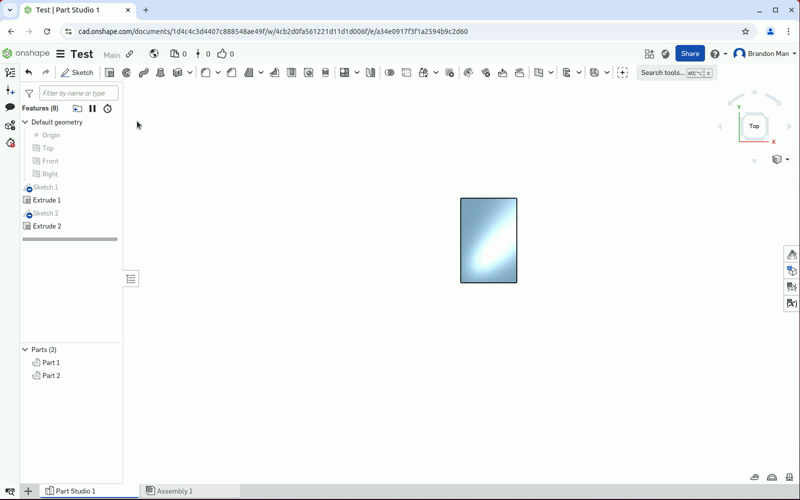
key(shift+h)
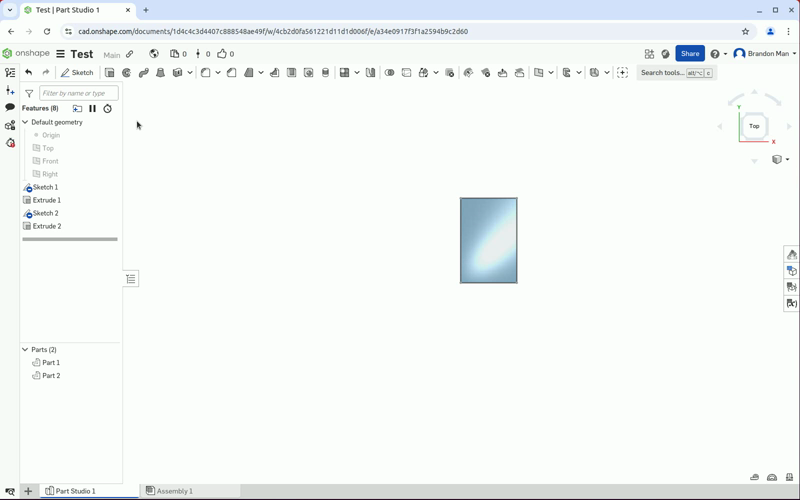
key(shift+h)
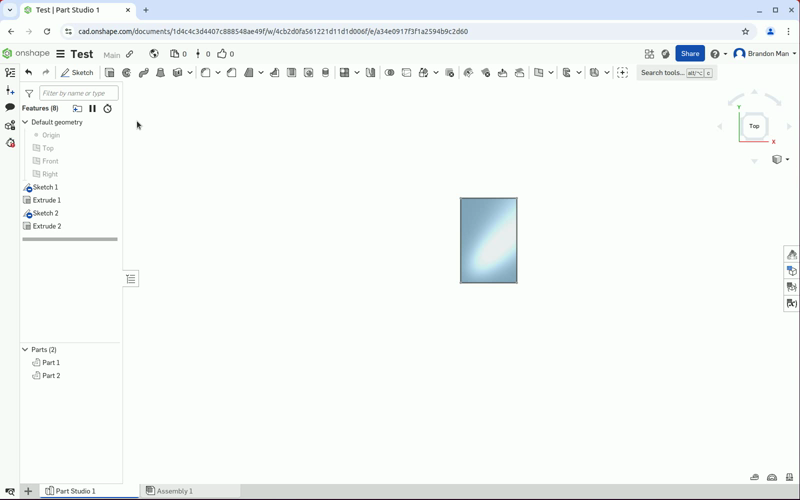
key(shift+7)
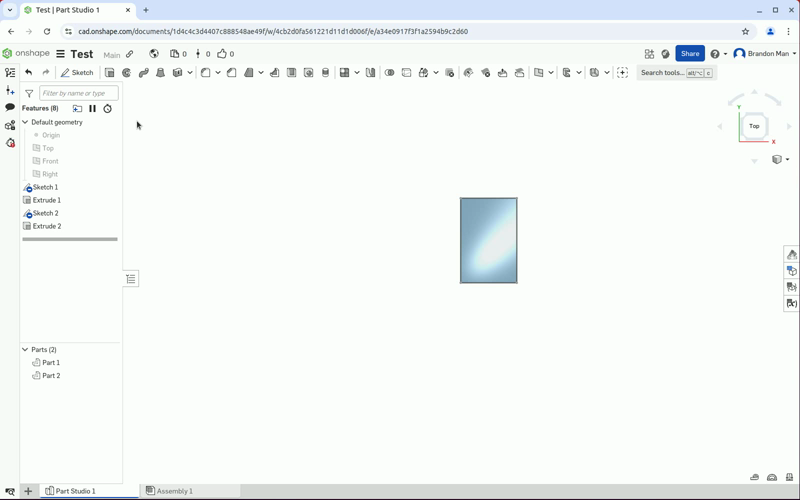
key(up, 3)
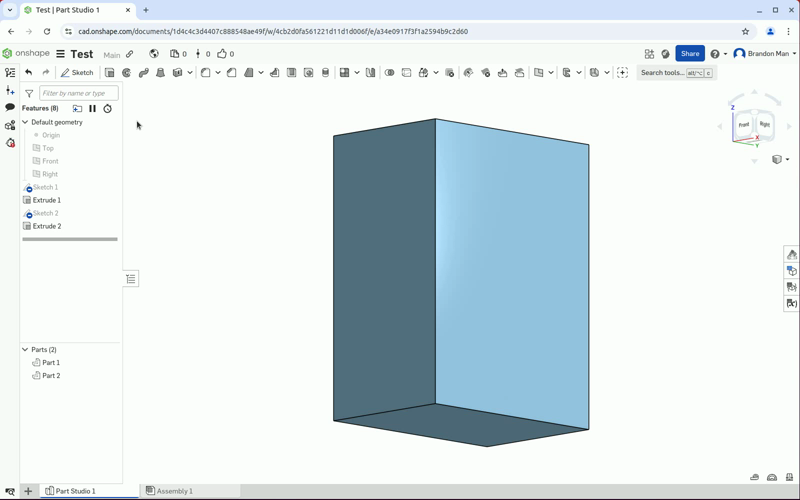
key(left, 3)
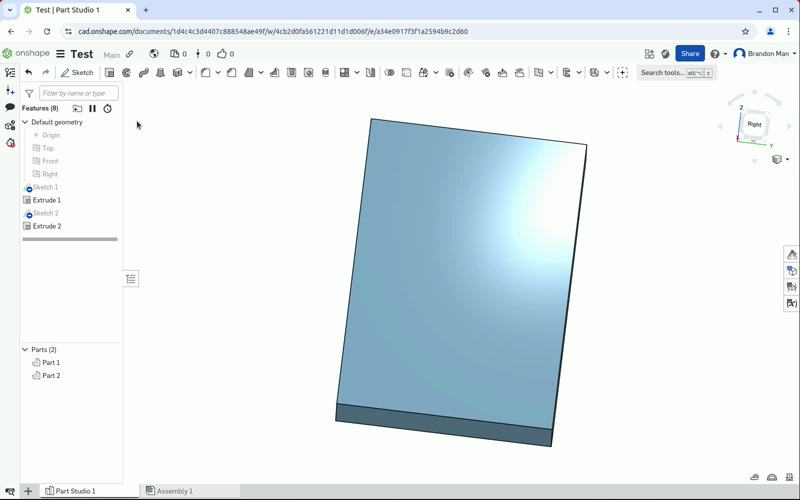
key(right, 3)
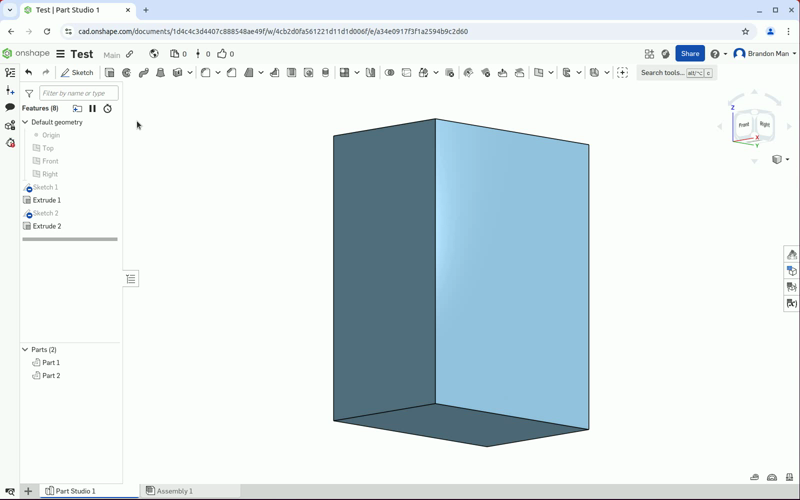
key(down, 3)
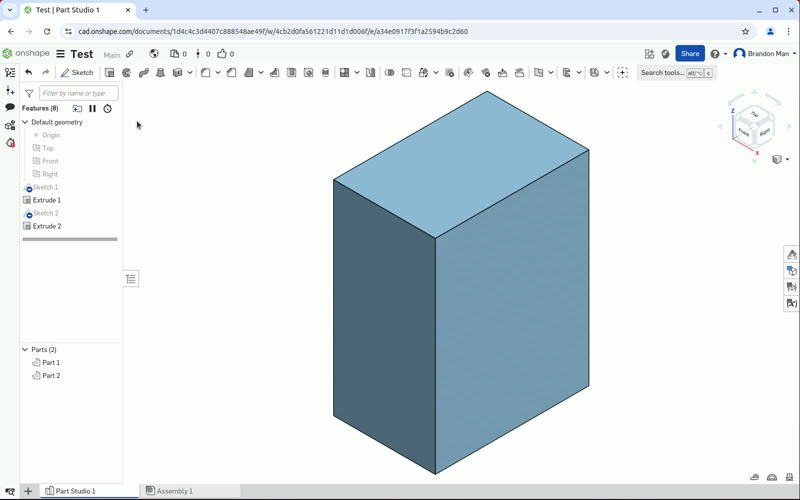
mouse_move(73, 189)
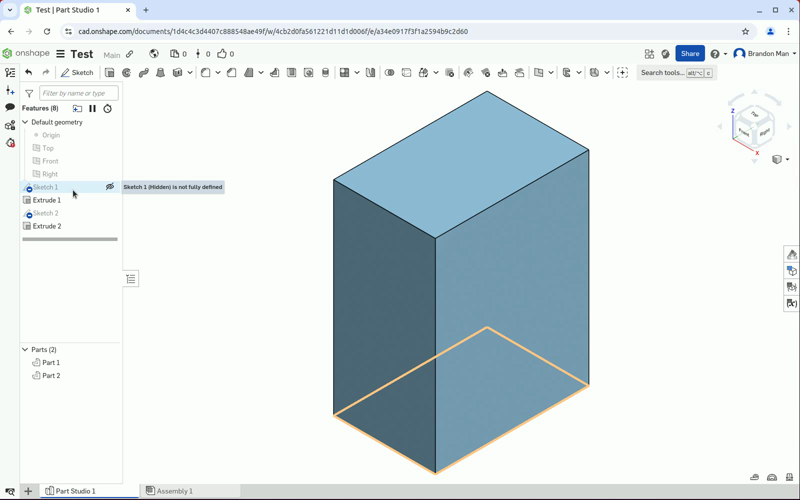
click(73, 189)